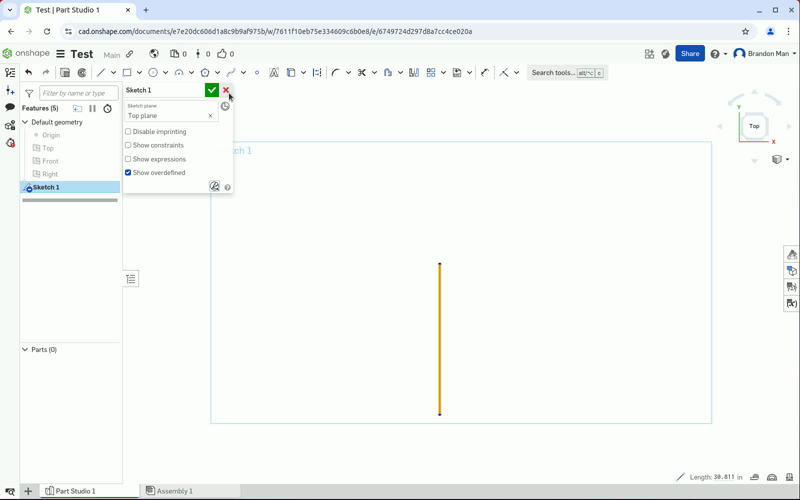
key(shift+h)
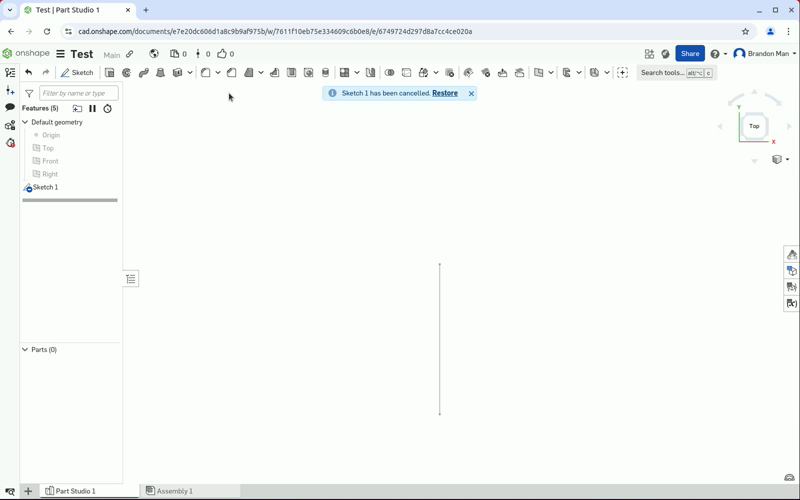
mouse_move(73, 352)
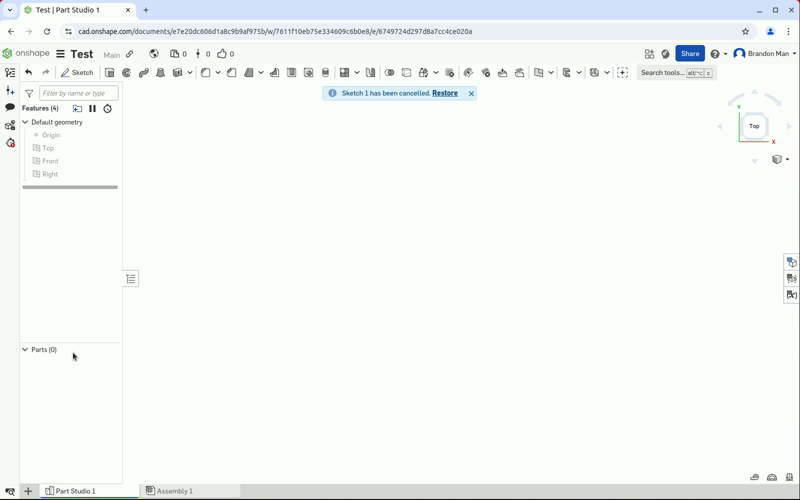
key(y)
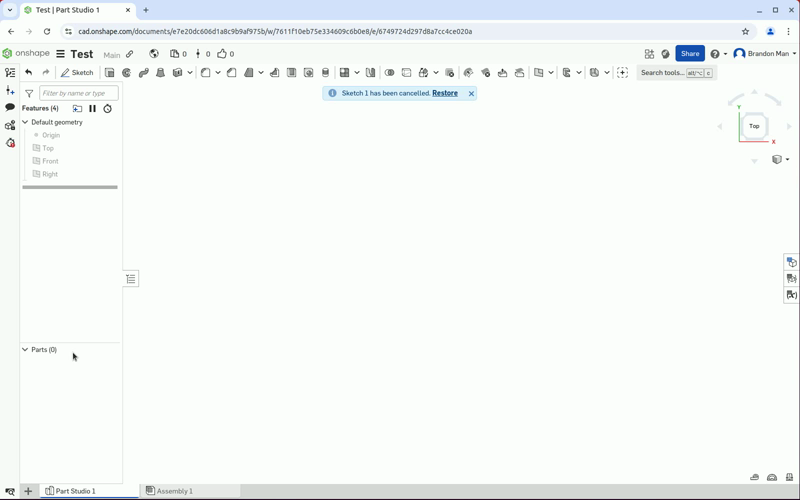
key(shift+p)
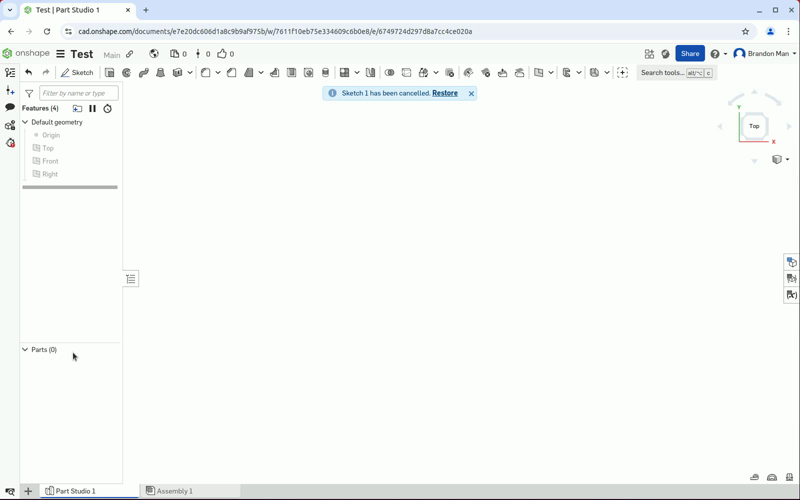
key(space)
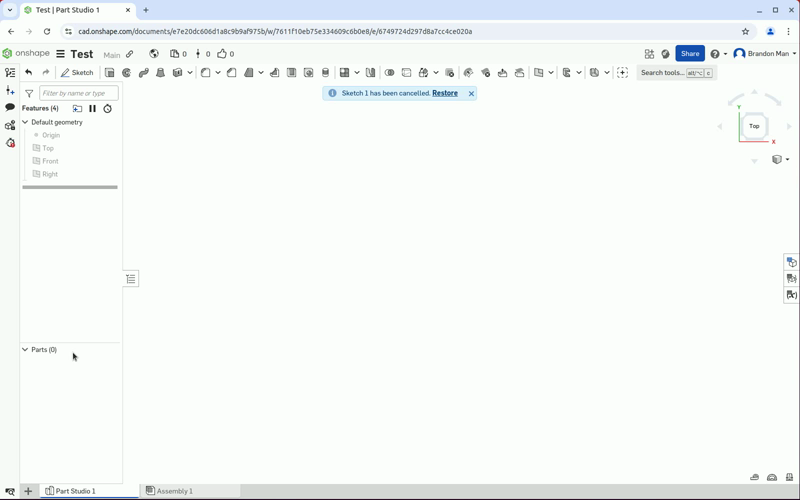
key_down(shift)
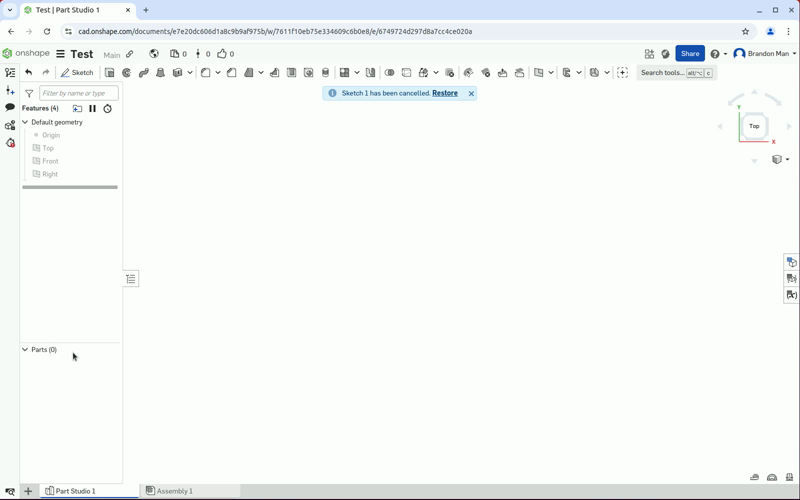
key(up)
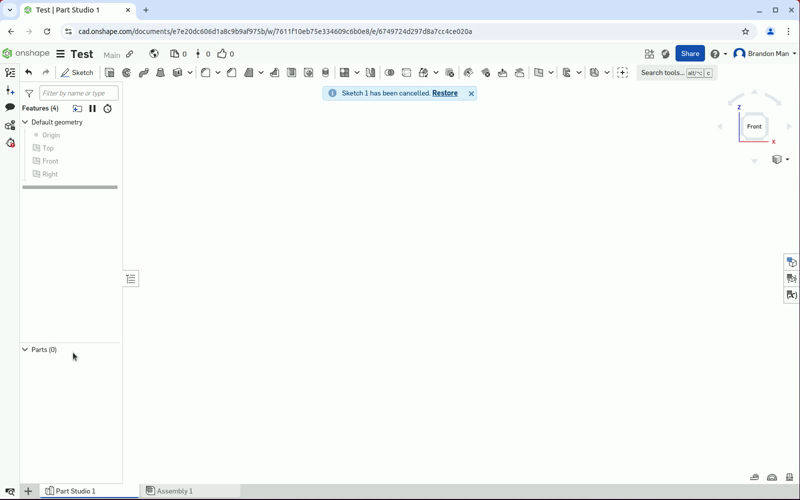
key_up(shift)
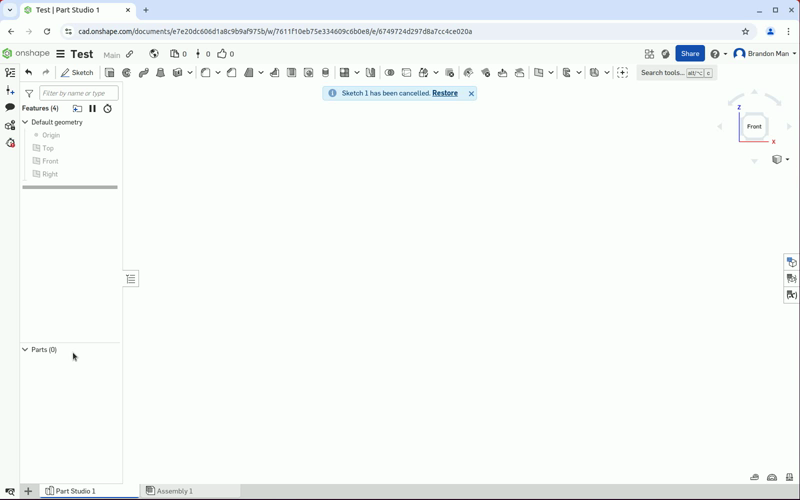
mouse_move(73, 352)
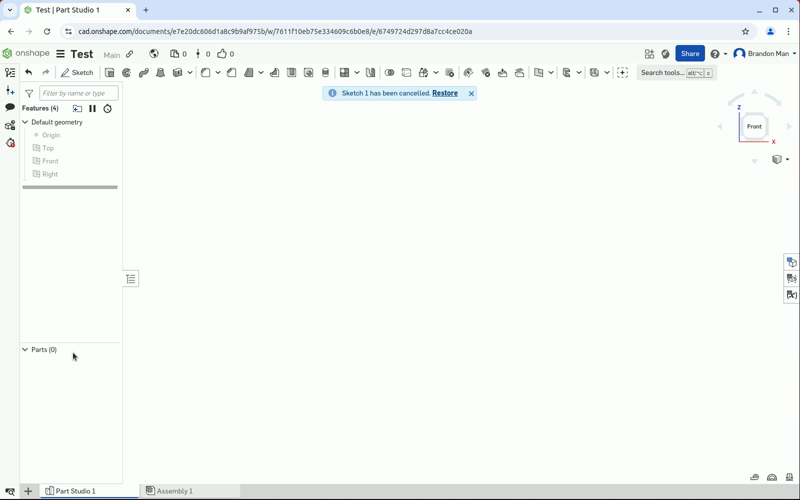
key(shift+y)
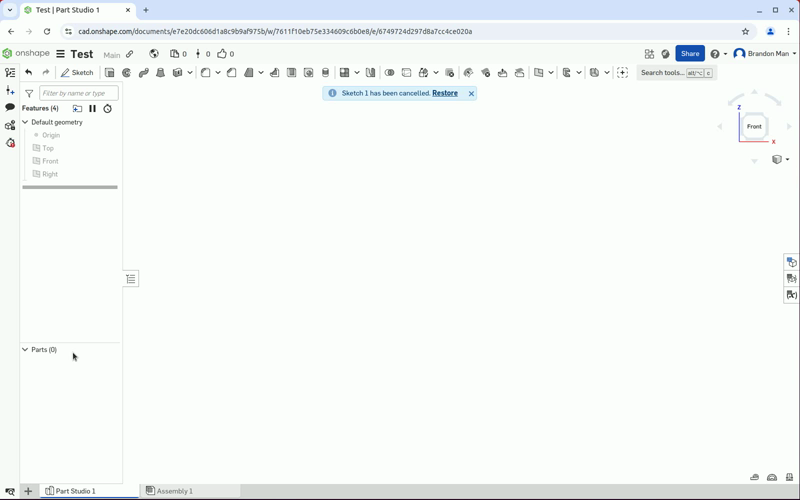
key(shift+s)
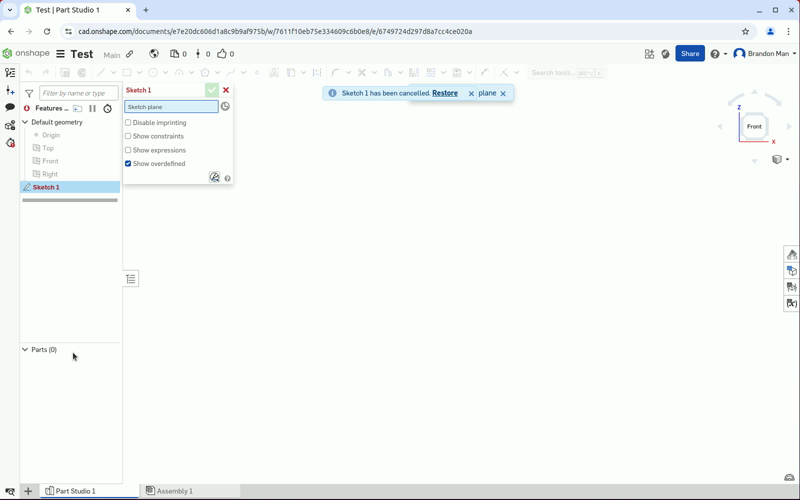
mouse_move(73, 163)
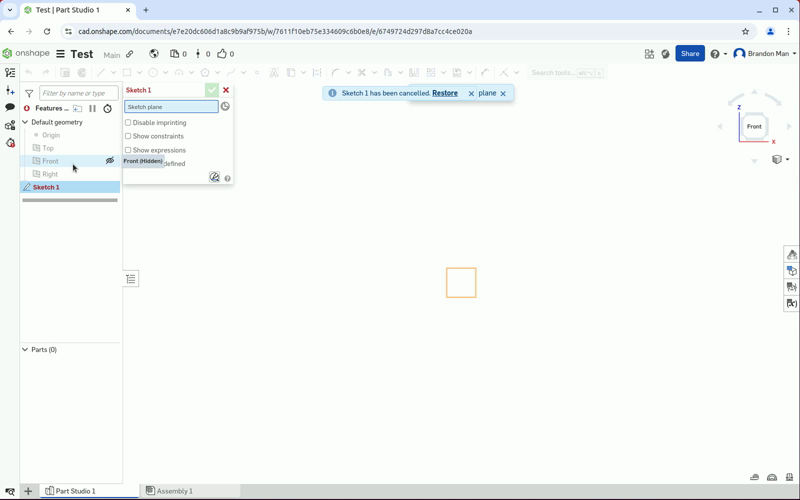
click(73, 163)
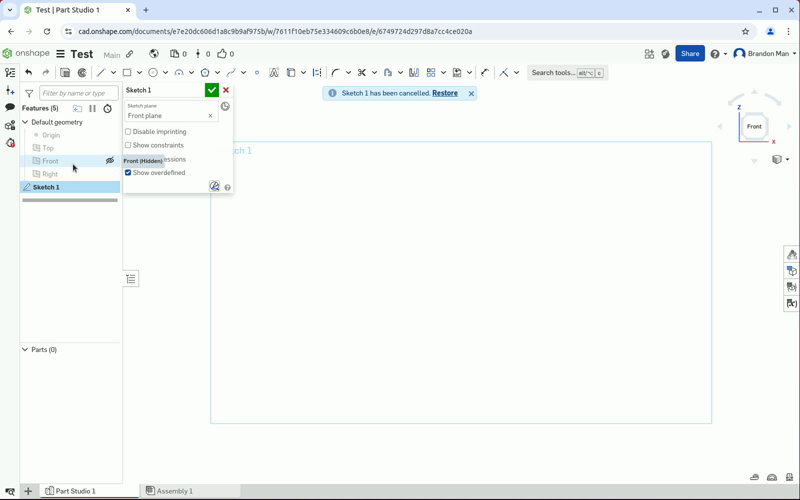
mouse_move(73, 352)
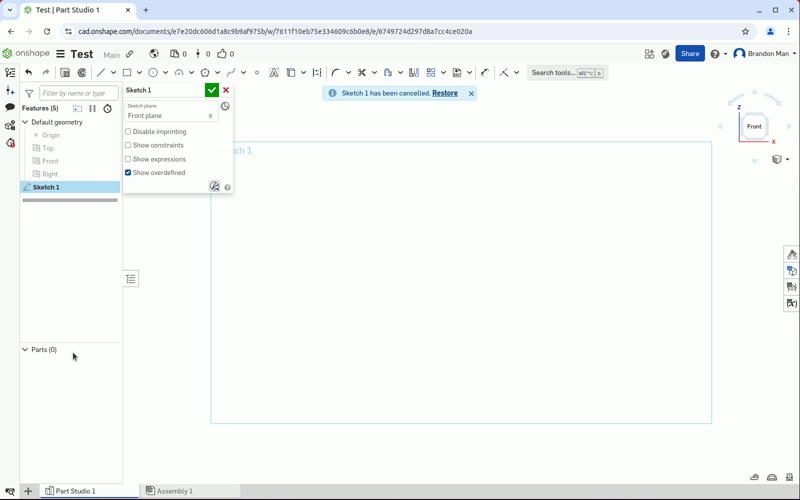
key(y)
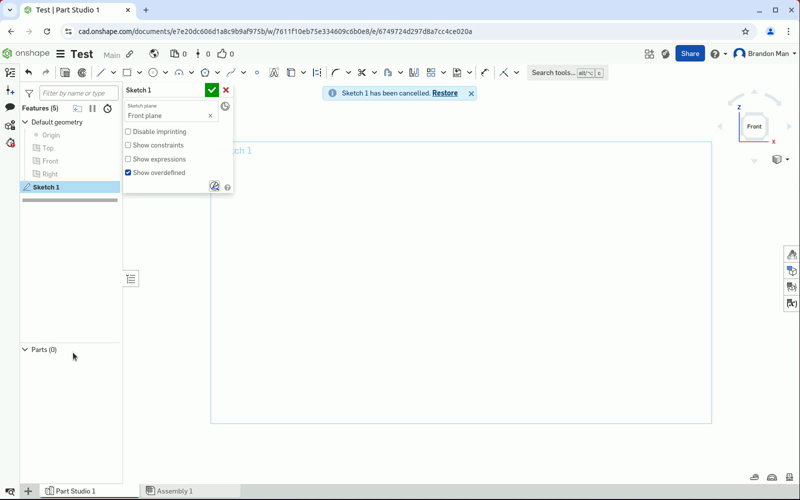
key(l)
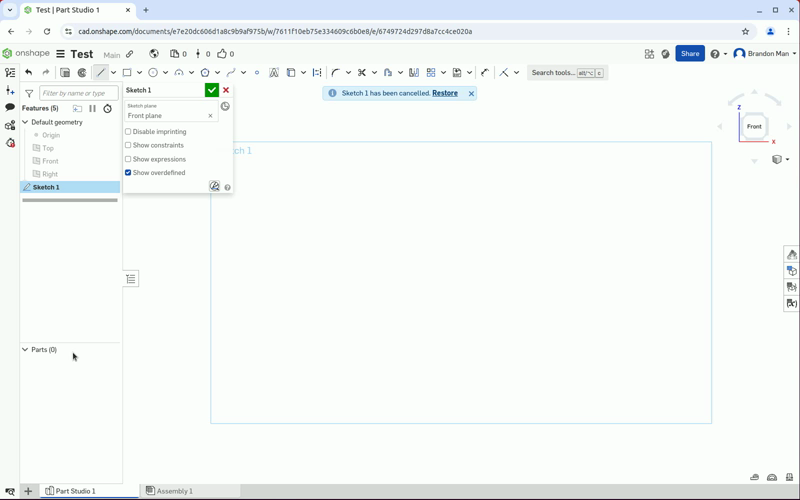
key_down(shift)
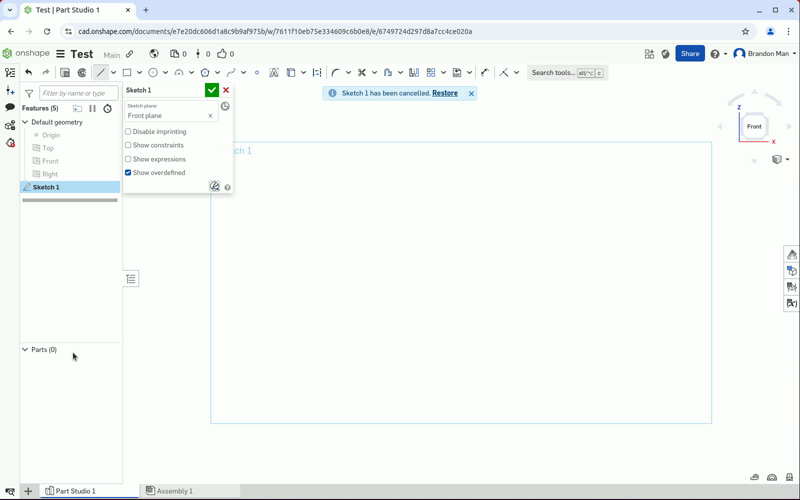
mouse_move(460, 282)
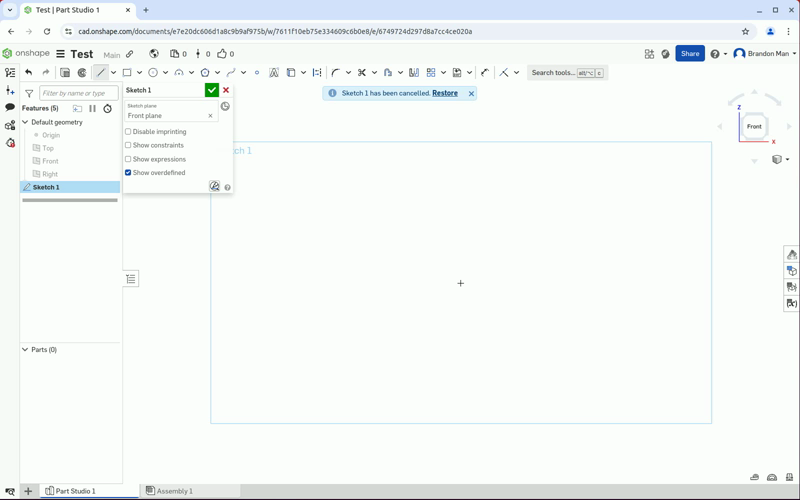
click(460, 282)
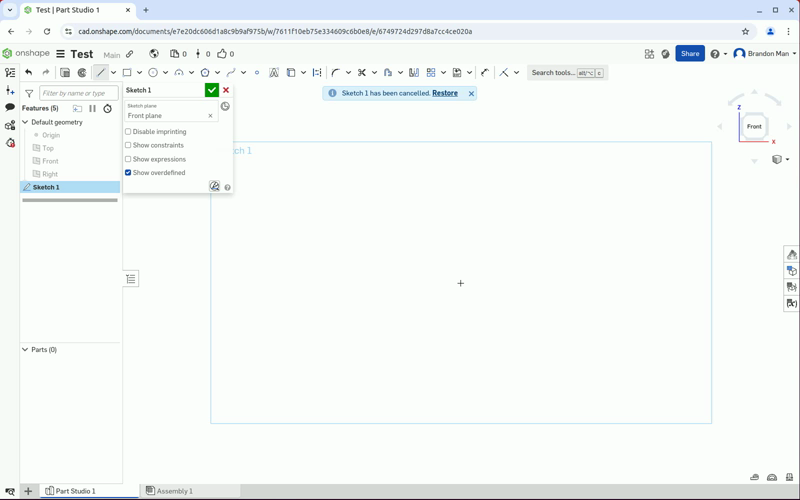
key_up(shift)
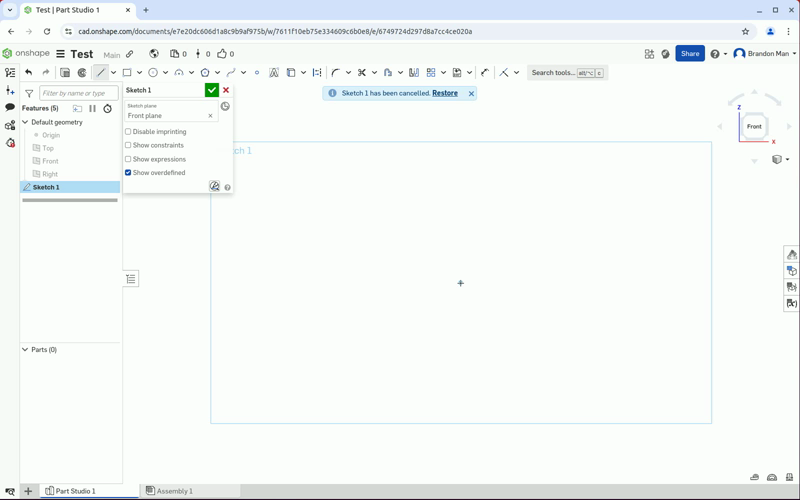
key_down(shift)
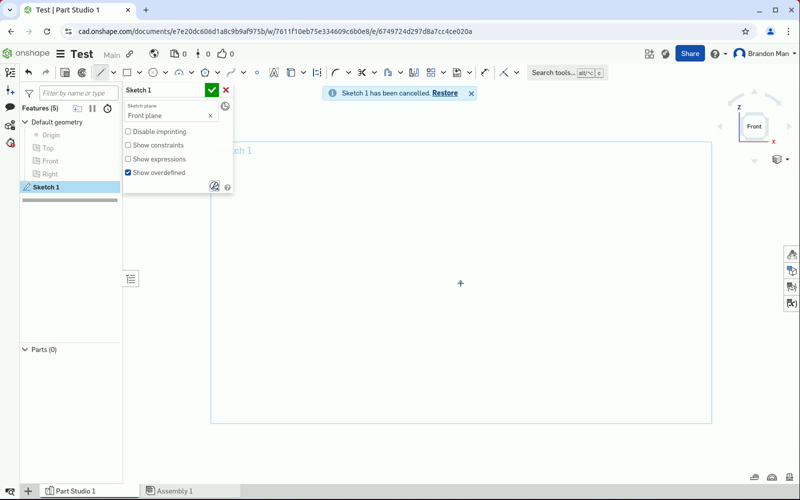
mouse_move(552, 282)
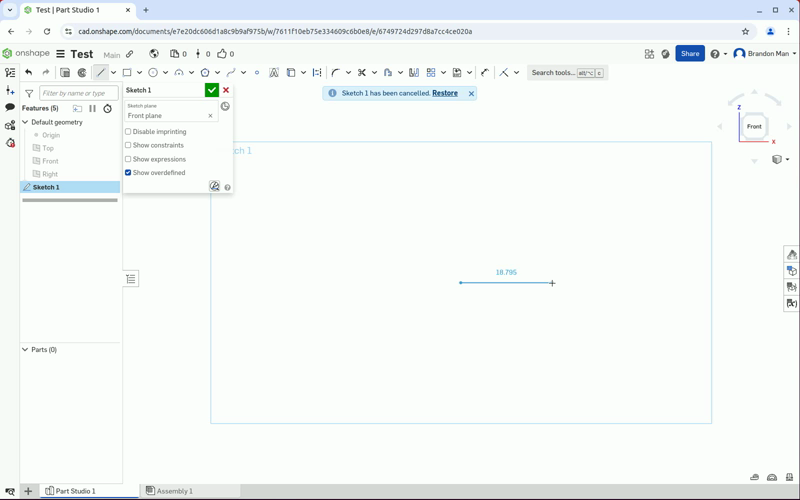
click(552, 282)
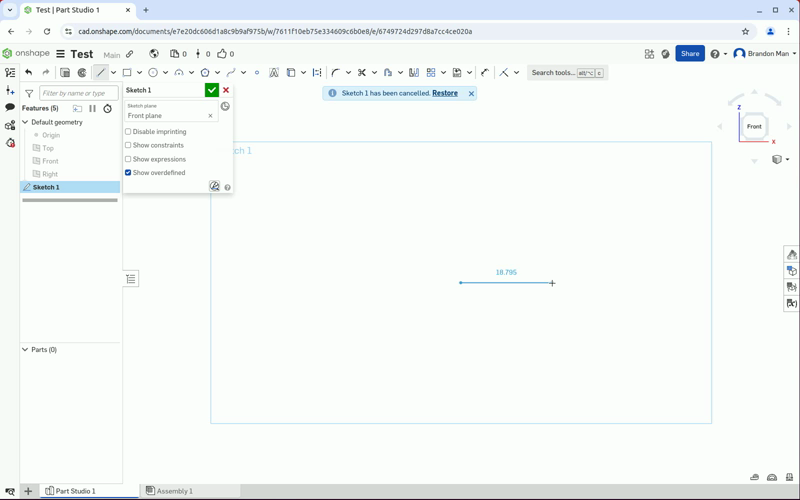
key_up(shift)
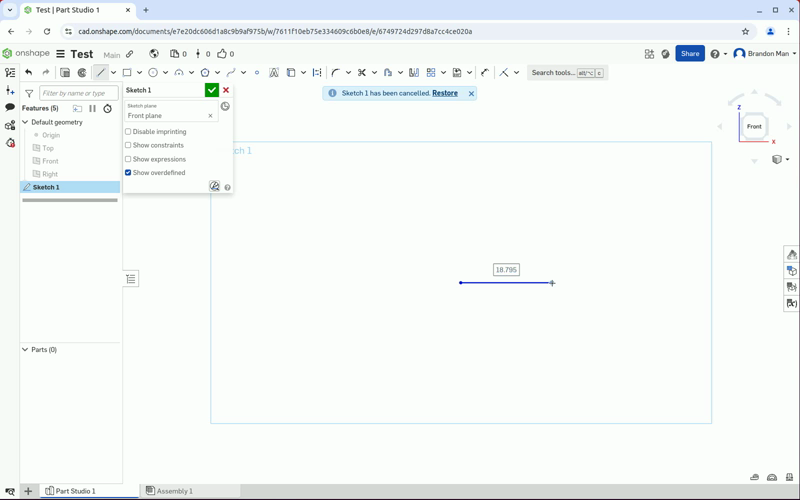
key_down(shift)
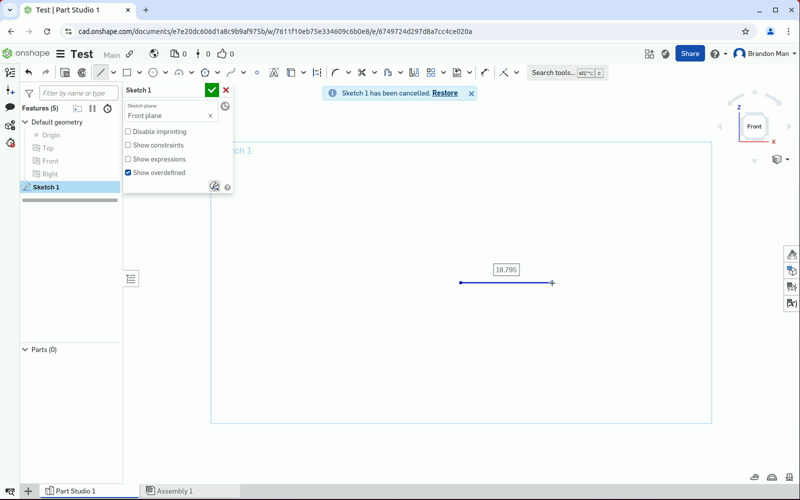
mouse_move(552, 215)
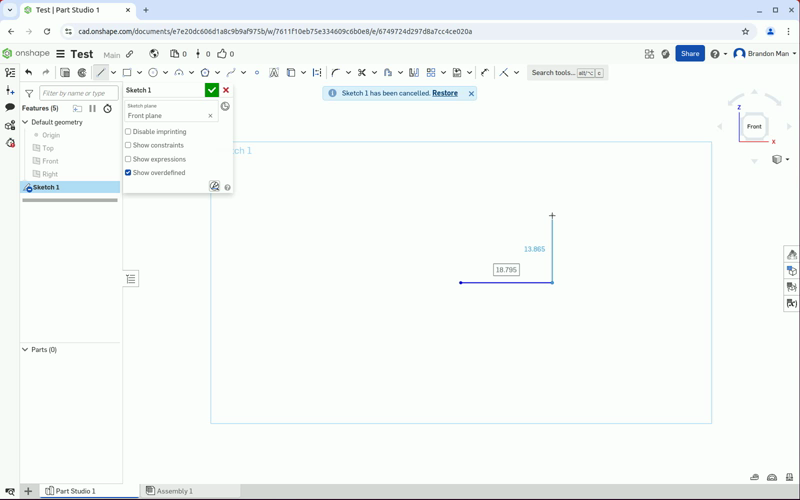
click(552, 215)
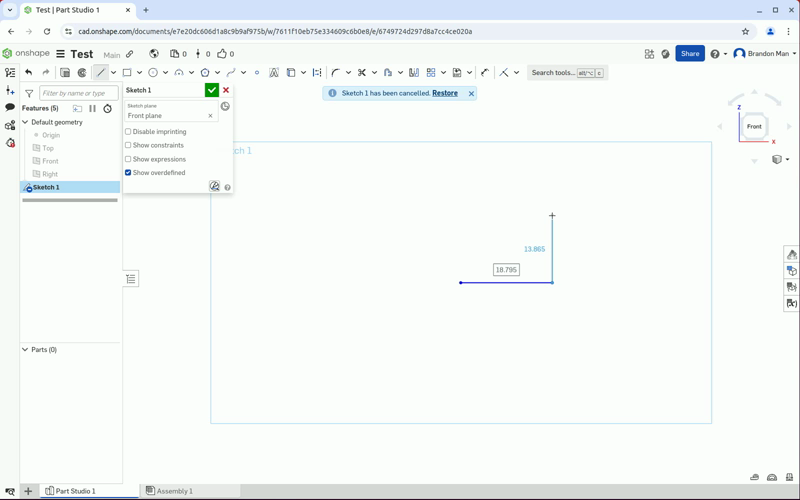
key_up(shift)
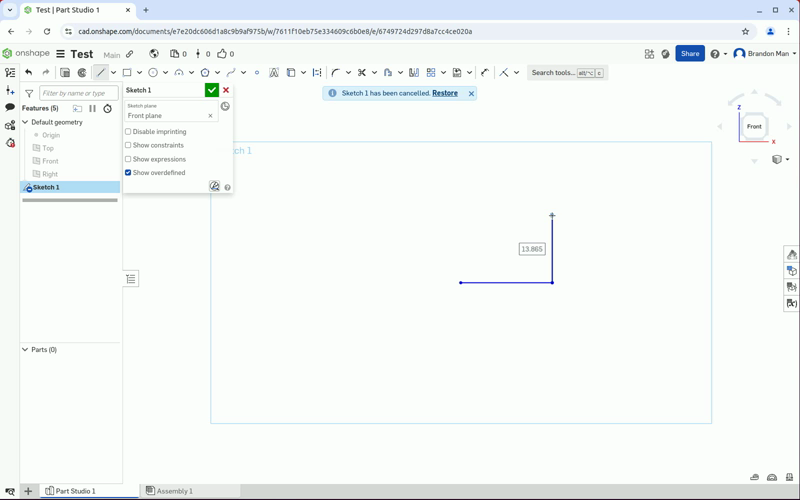
key_down(shift)
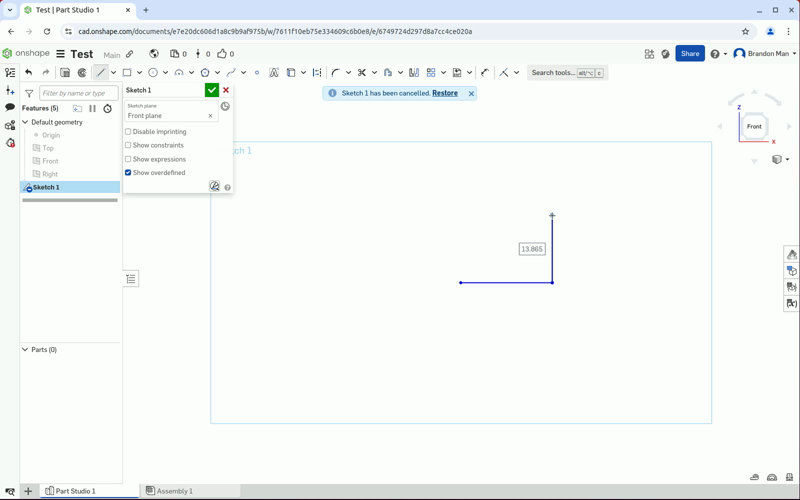
mouse_move(582, 215)
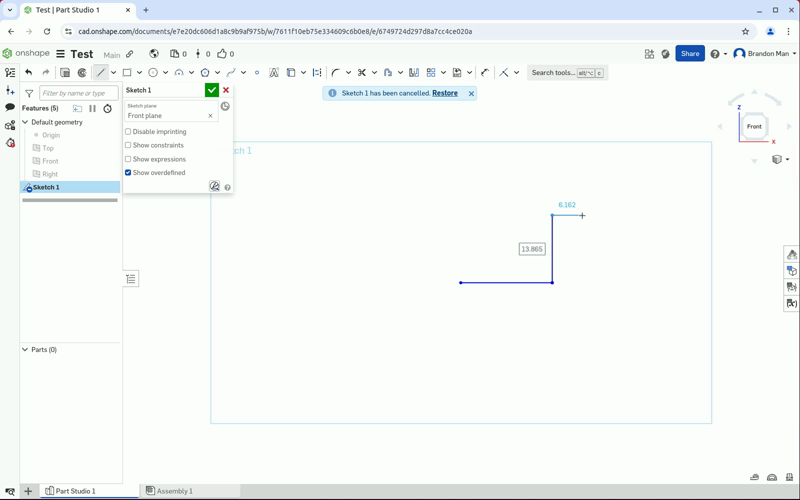
mouse_move(531, 215)
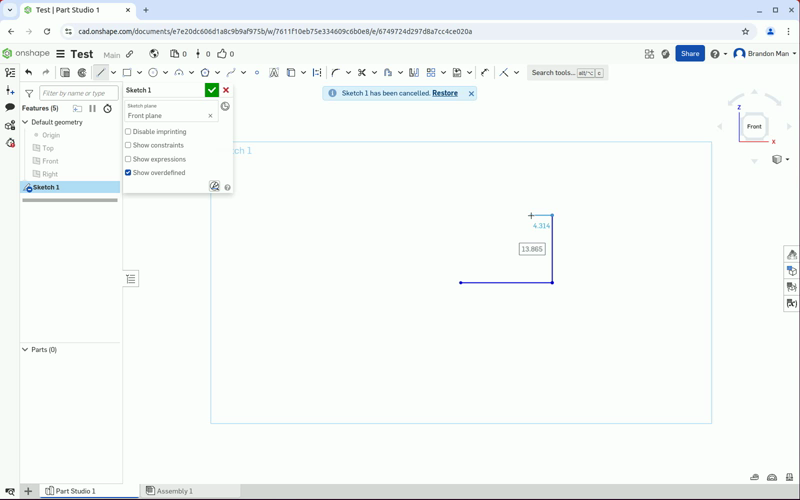
click(531, 215)
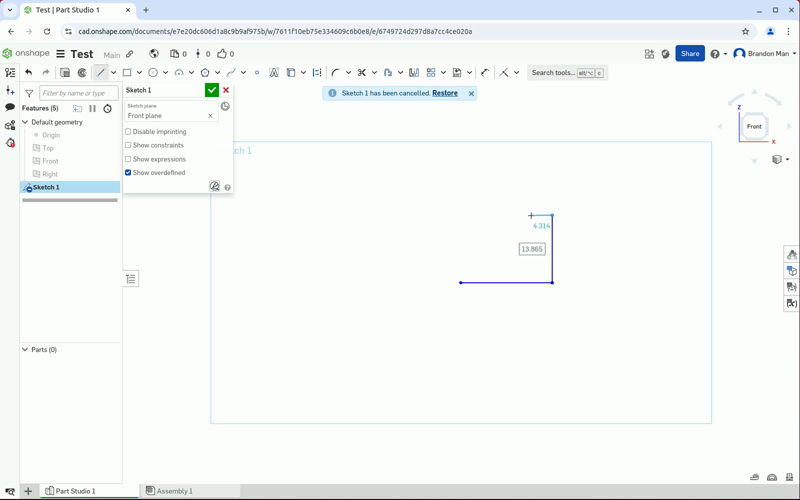
key_up(shift)
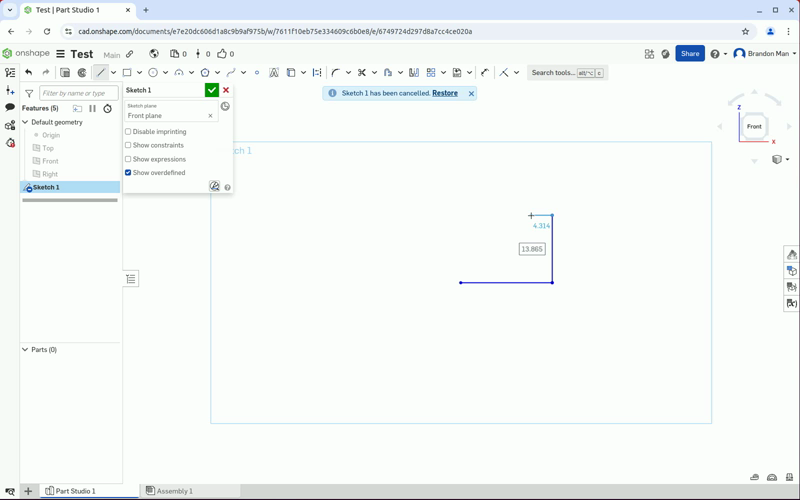
key_down(shift)
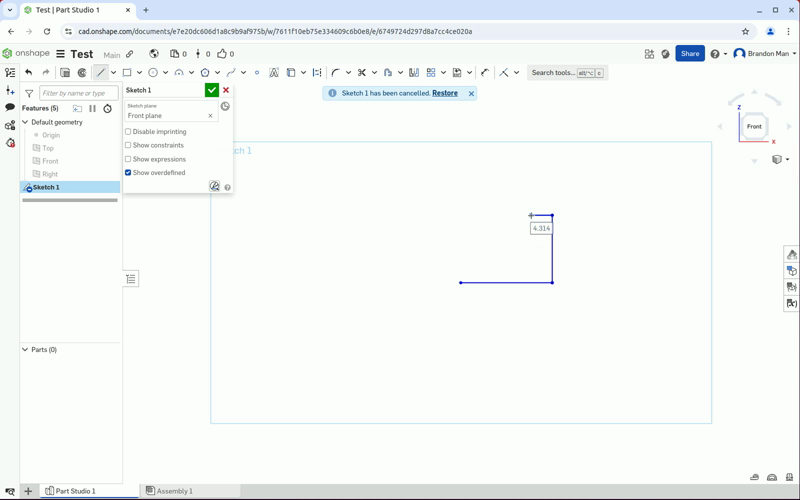
mouse_move(561, 215)
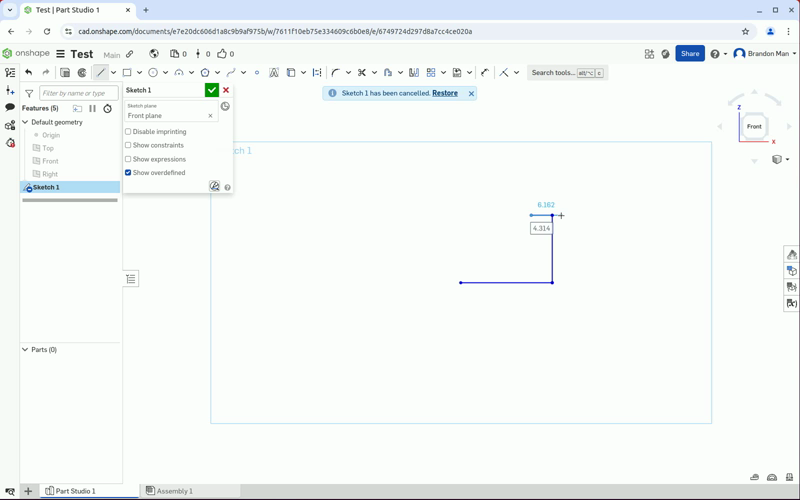
mouse_move(531, 260)
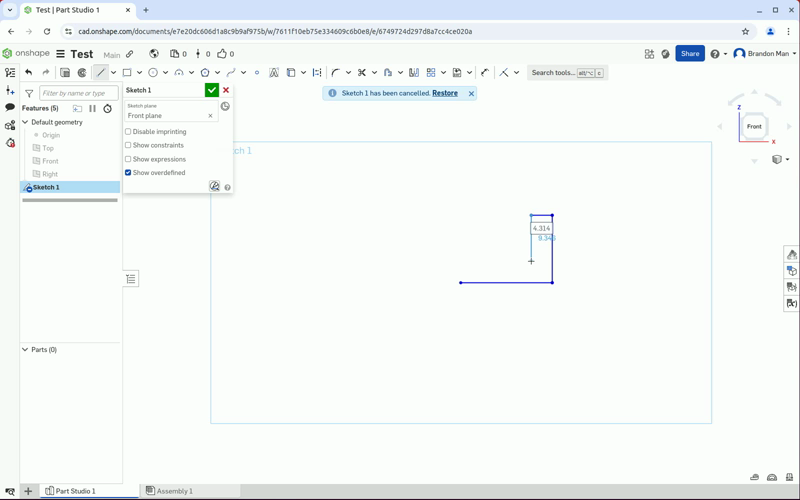
click(531, 260)
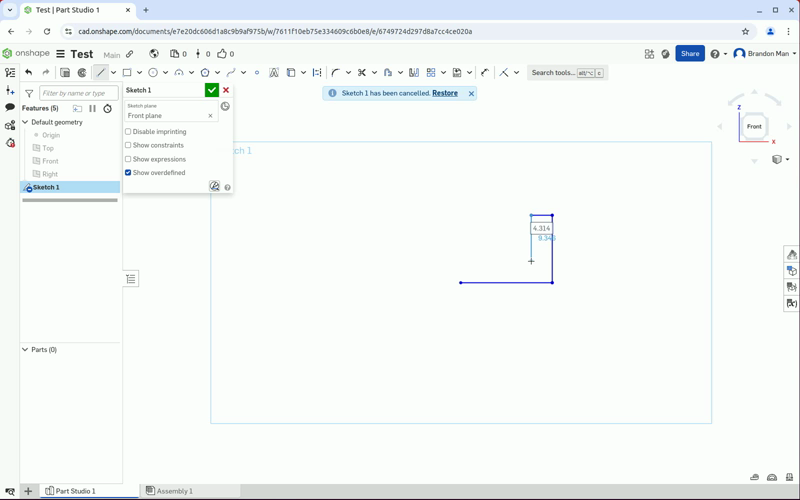
key_up(shift)
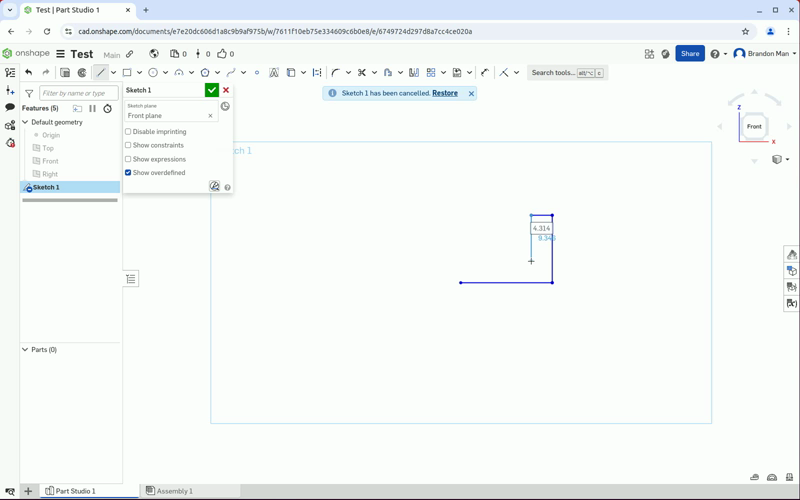
key_down(shift)
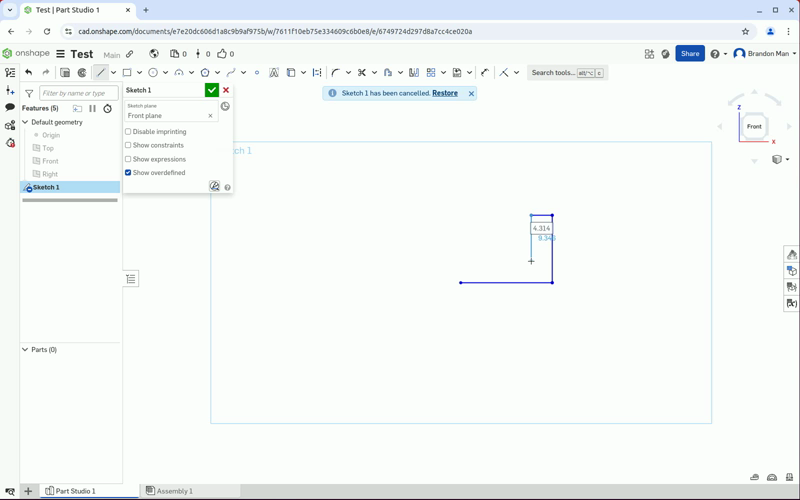
mouse_move(561, 260)
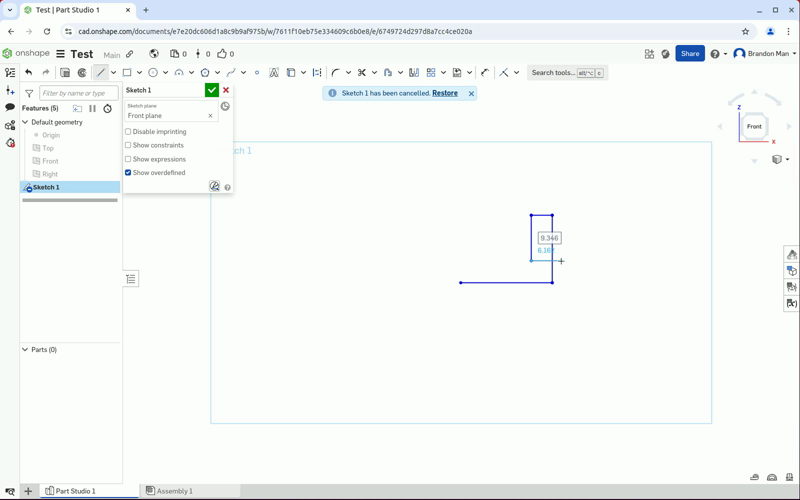
mouse_move(482, 260)
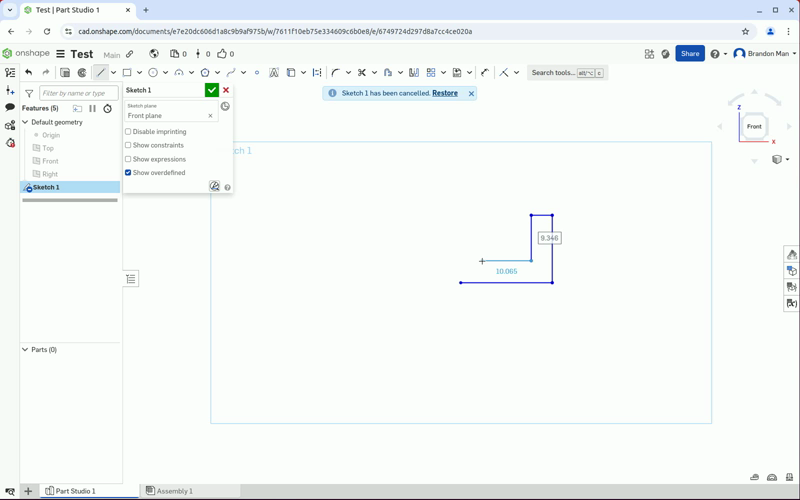
click(482, 260)
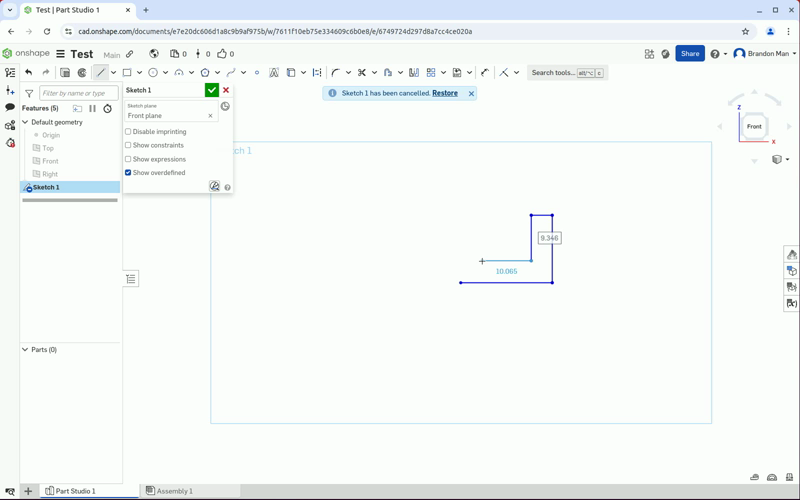
key_up(shift)
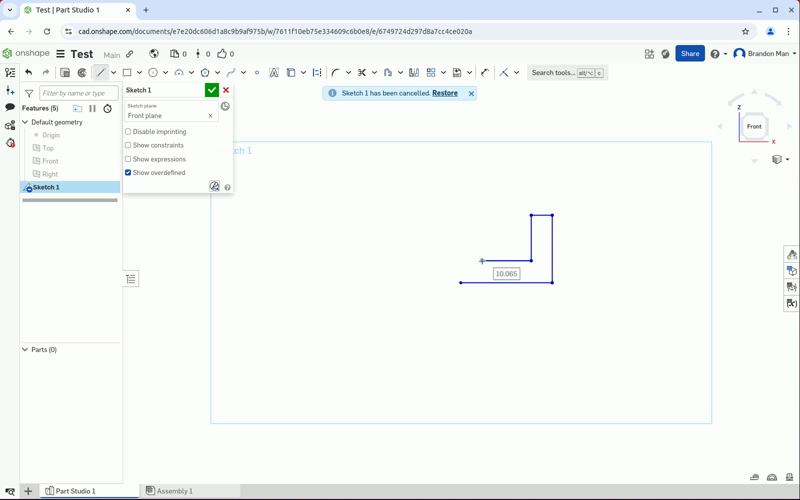
key_down(shift)
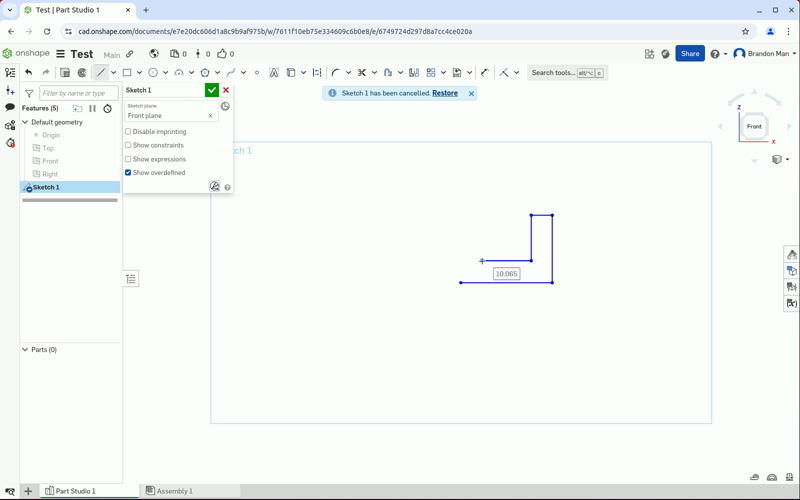
mouse_move(512, 260)
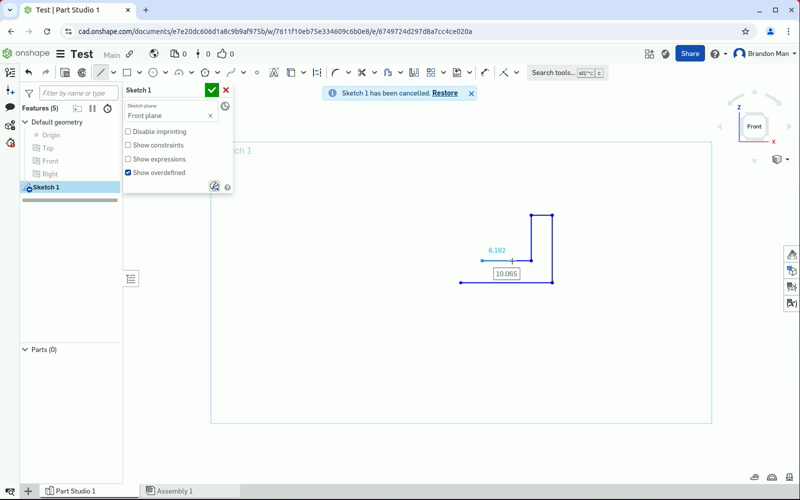
mouse_move(482, 215)
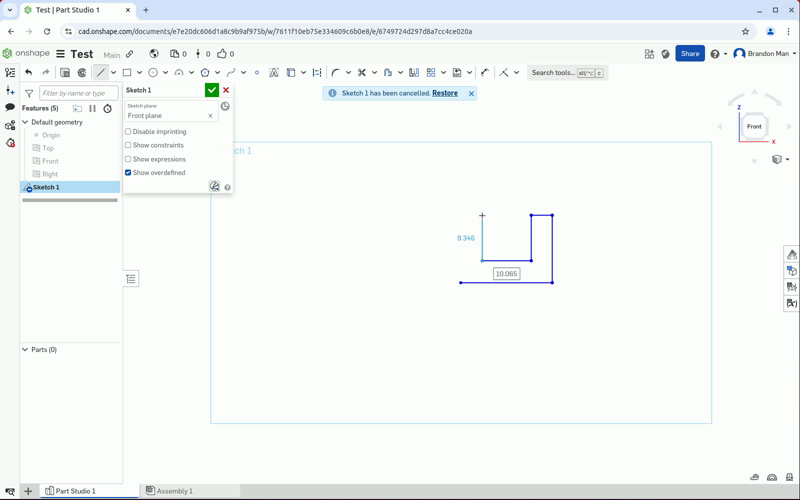
click(482, 215)
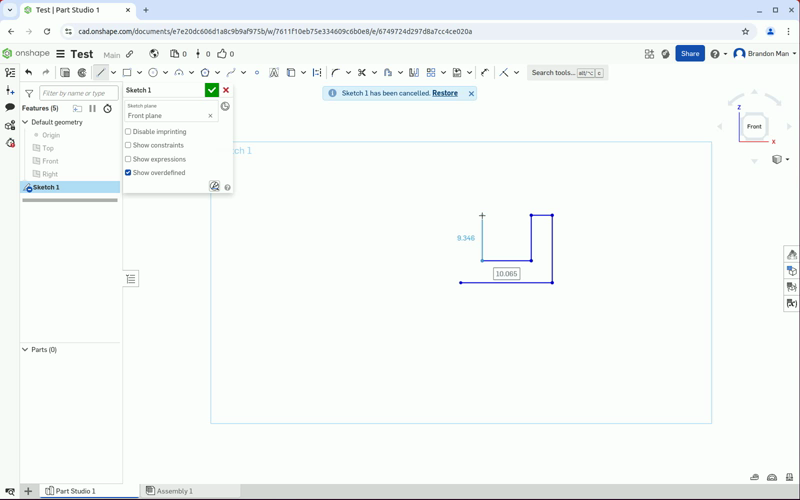
key_up(shift)
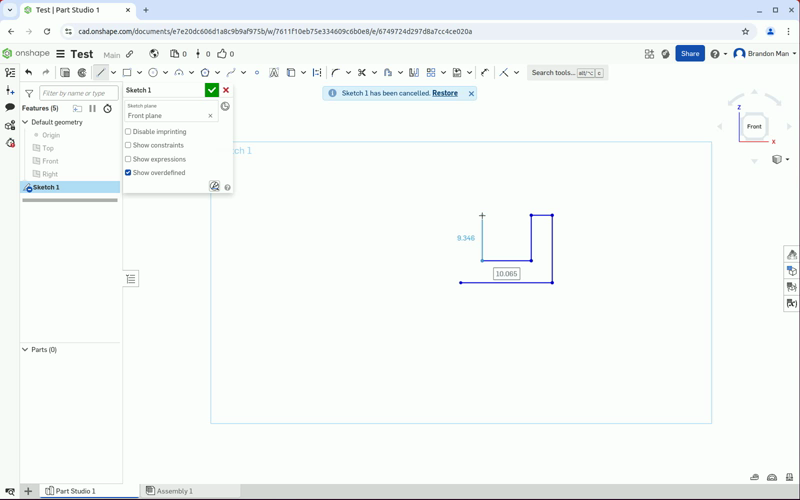
key_down(shift)
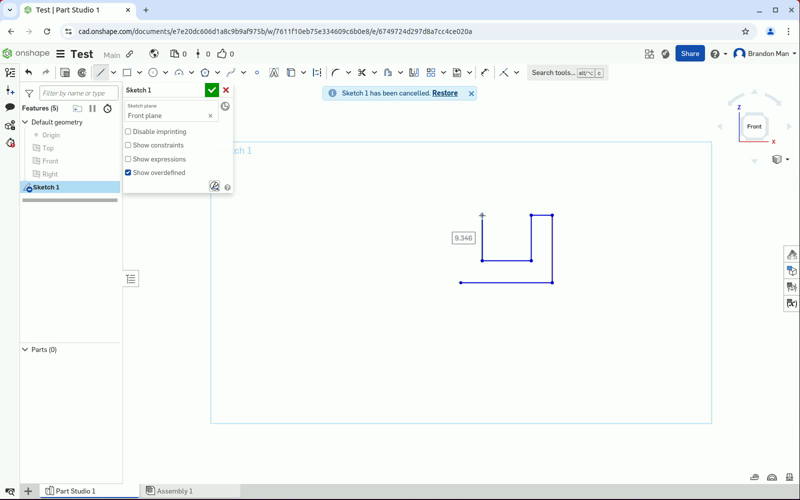
mouse_move(512, 215)
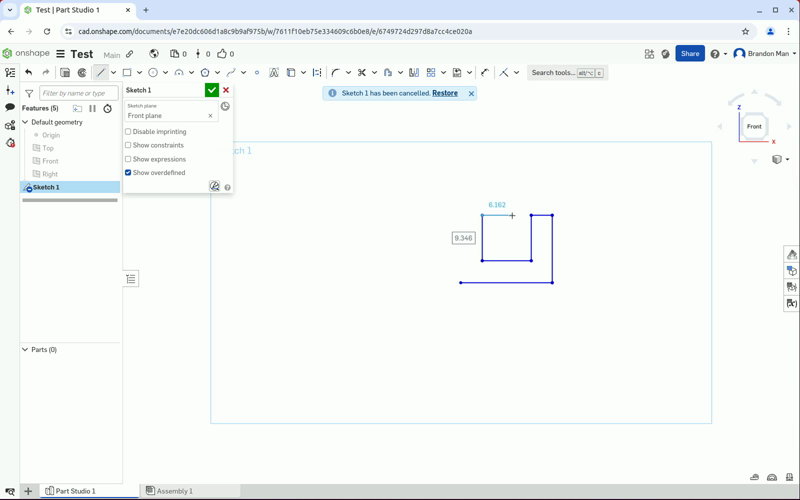
mouse_move(460, 215)
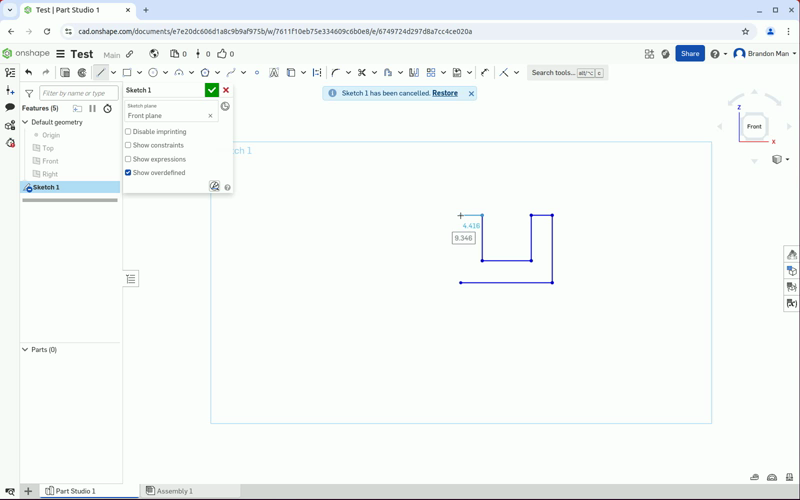
click(460, 215)
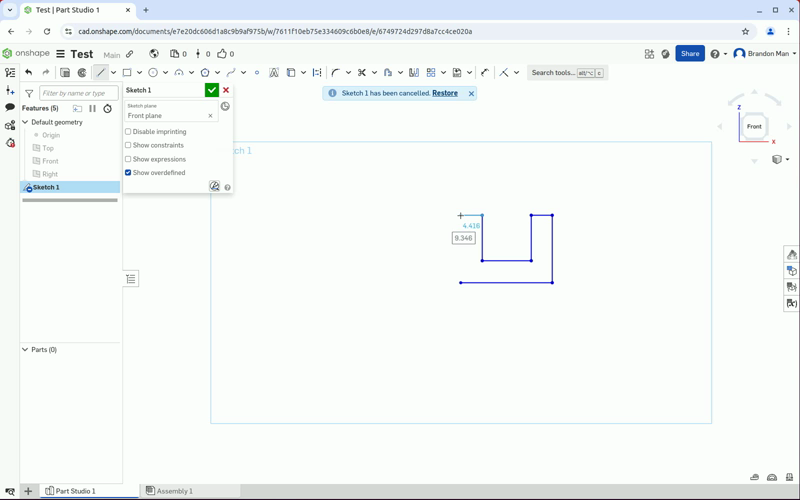
key_up(shift)
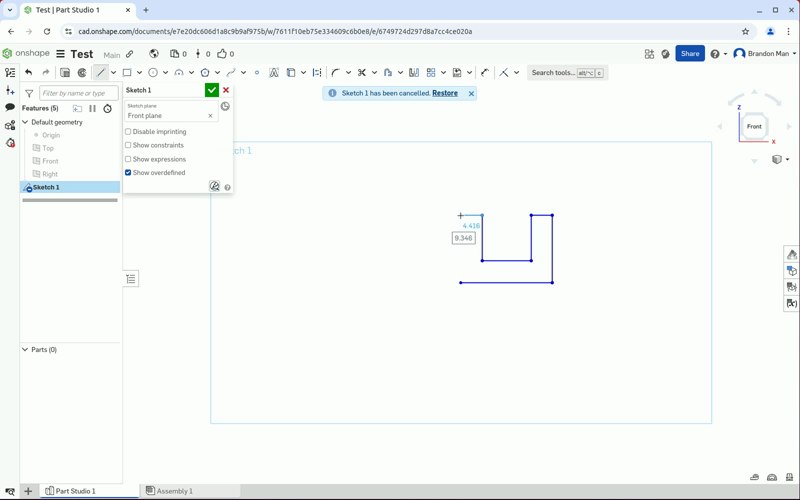
key_down(shift)
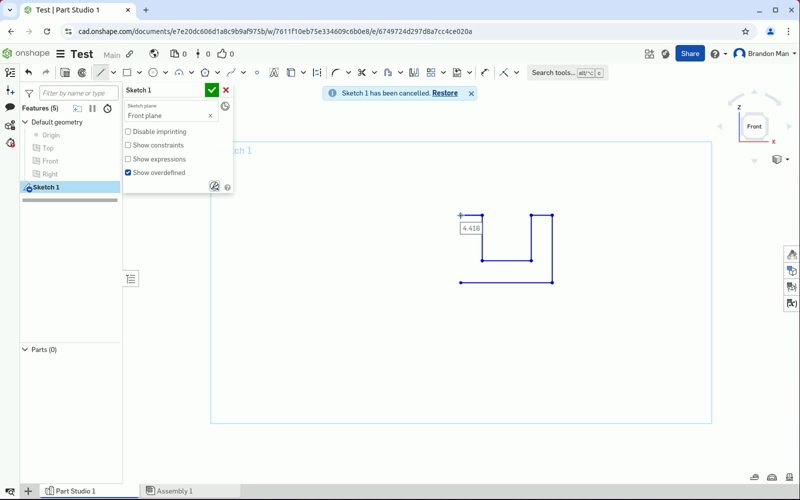
mouse_move(460, 282)
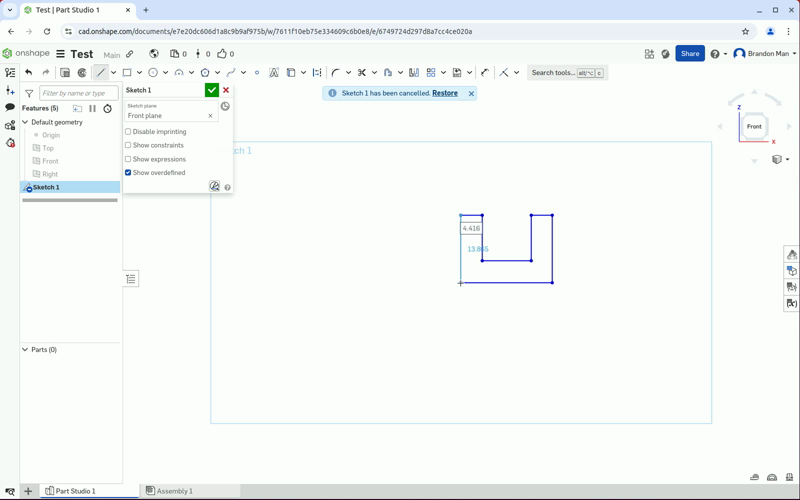
key_up(shift)
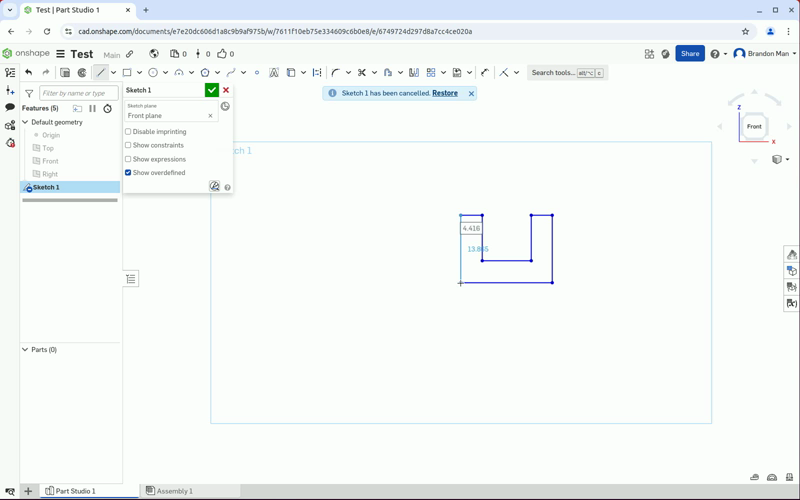
click(460, 282)
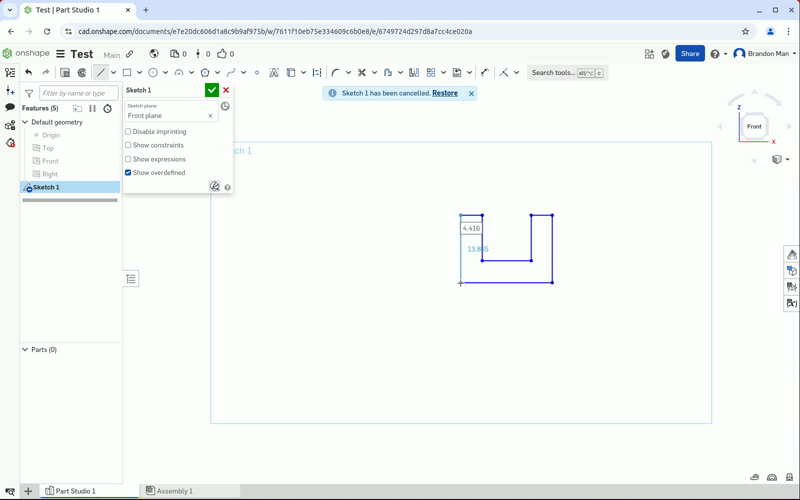
key(esc)
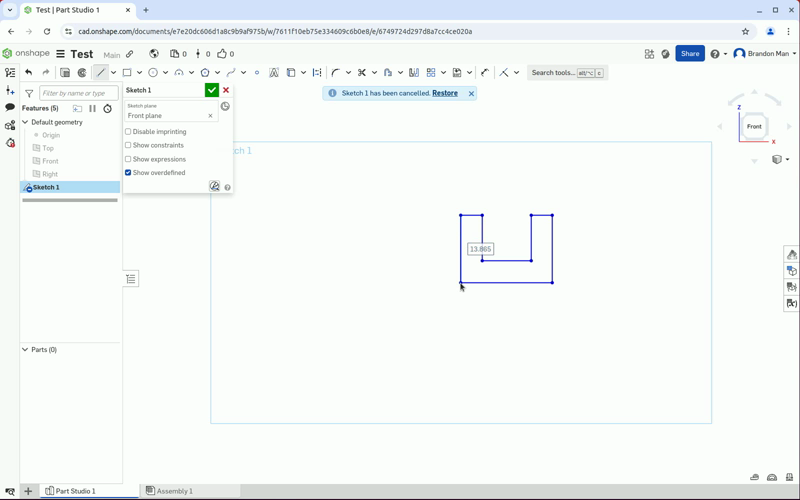
mouse_move(463, 252)
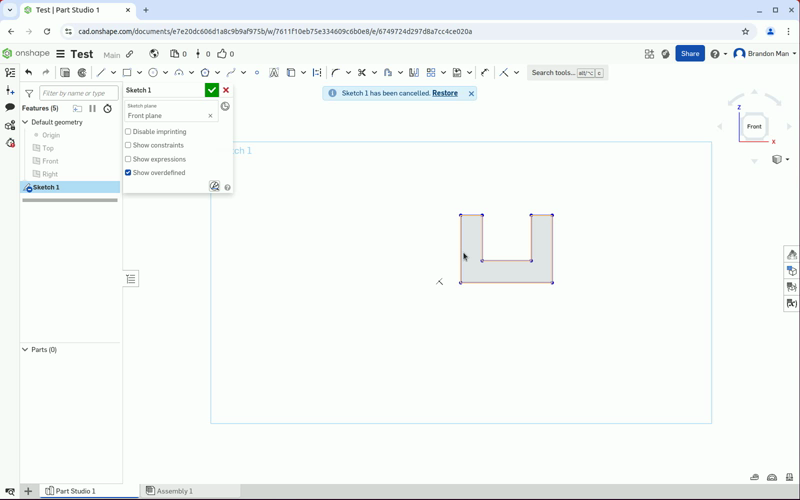
click(463, 252)
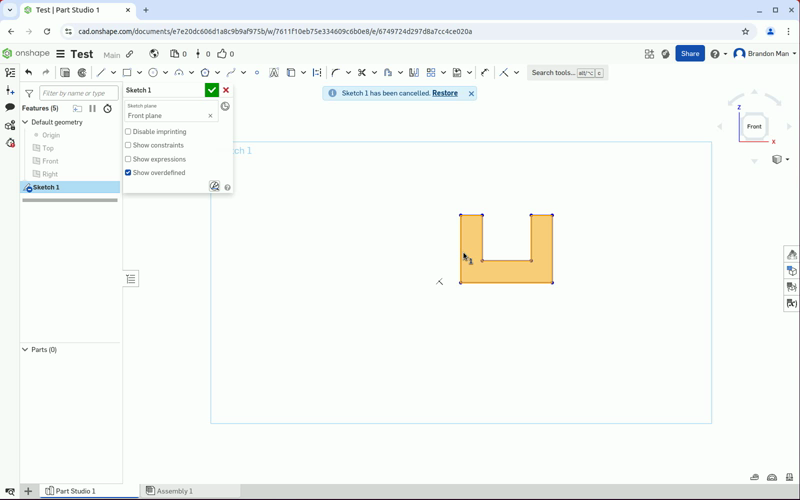
mouse_move(73, 352)
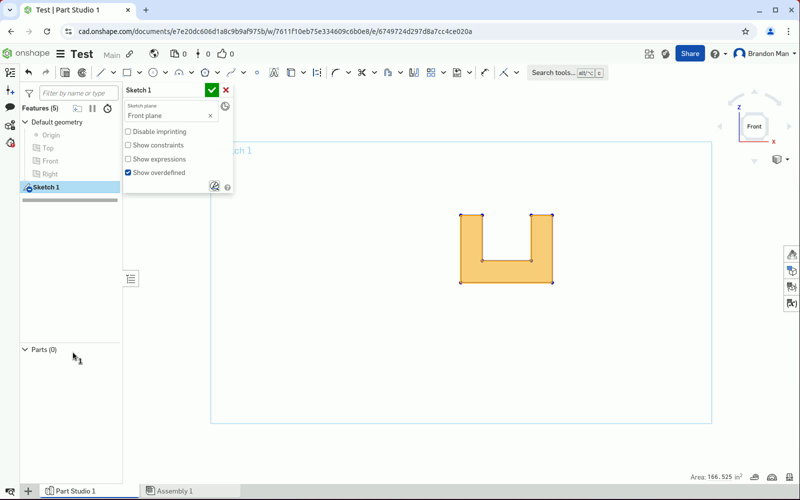
key(shift+y)
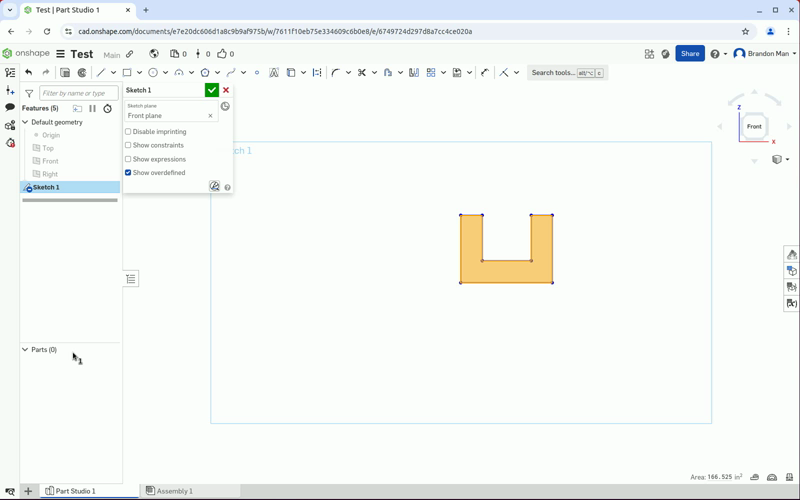
key(shift+e)
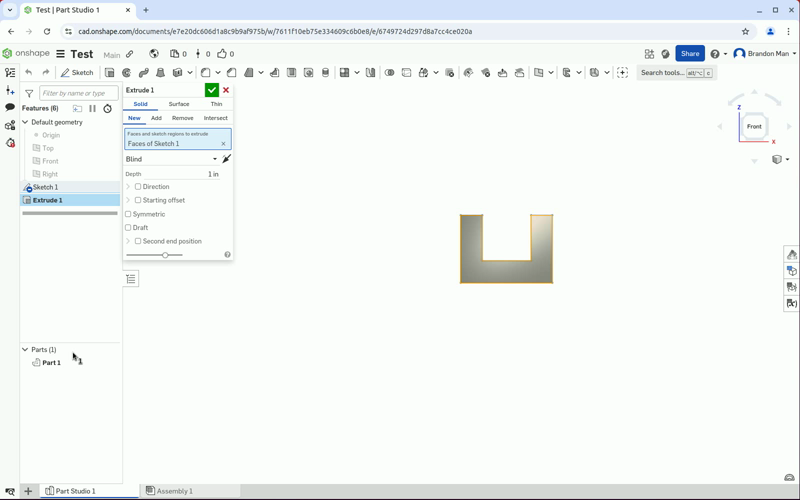
mouse_move(143, 106)
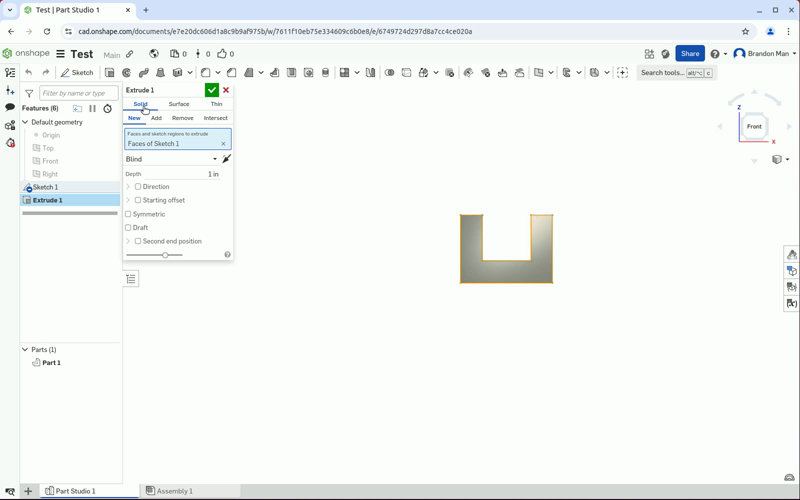
click(143, 106)
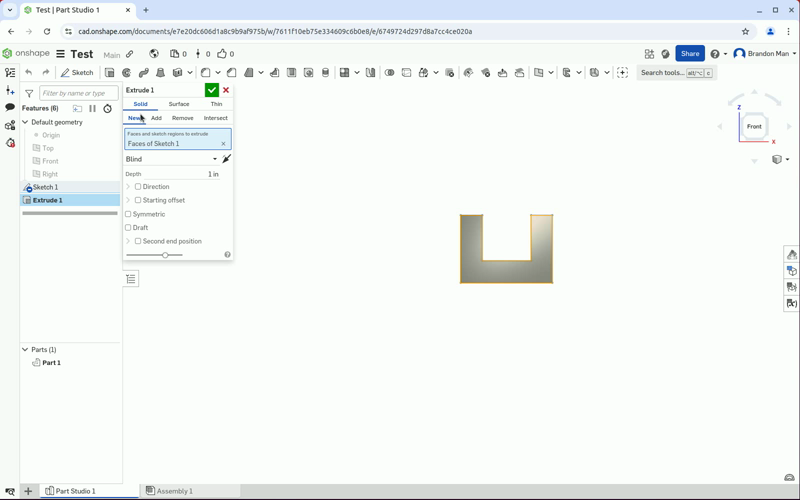
mouse_move(137, 120)
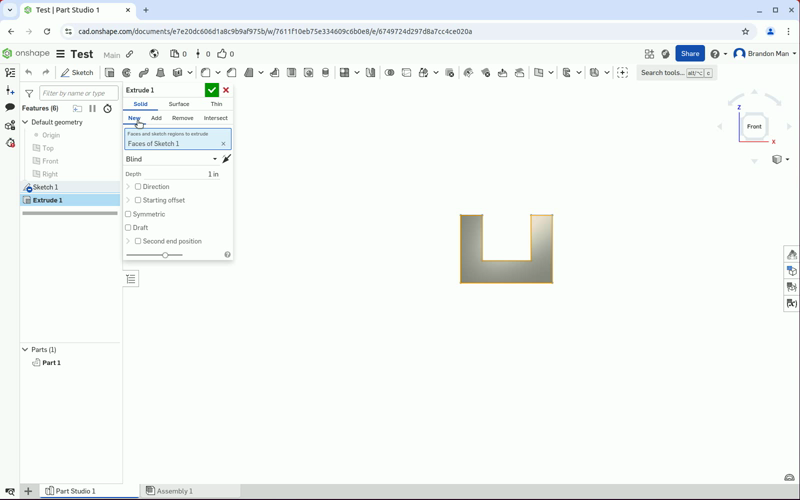
click(137, 120)
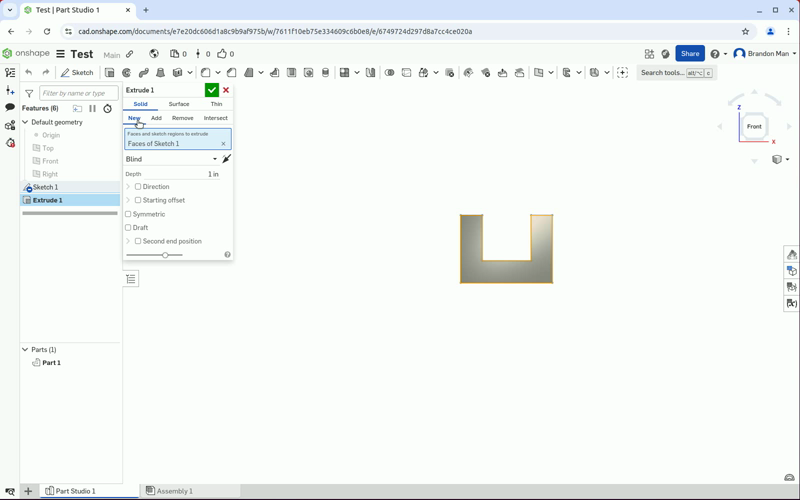
key(tab, 4)
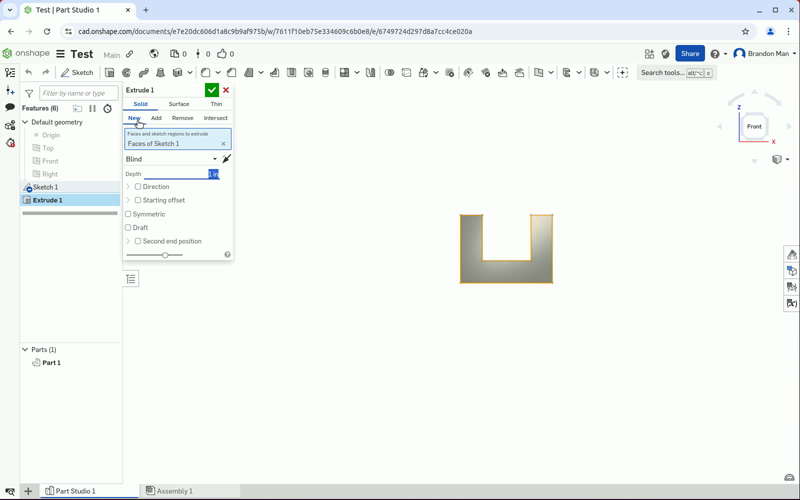
text(23.108)
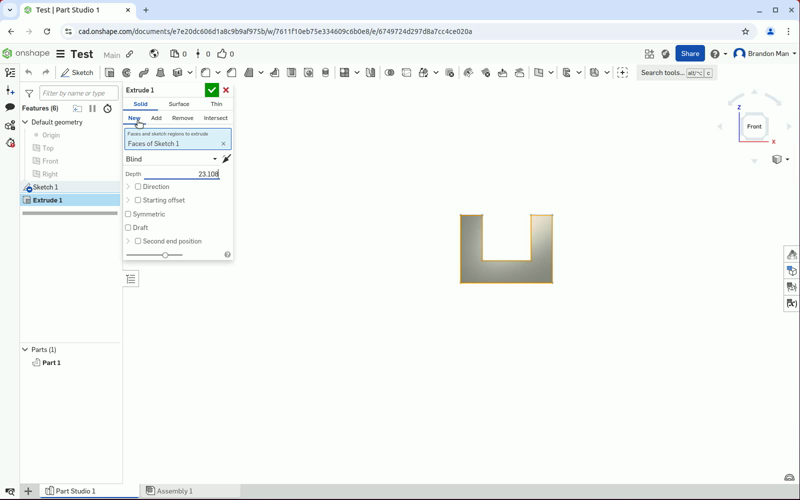
key(enter)
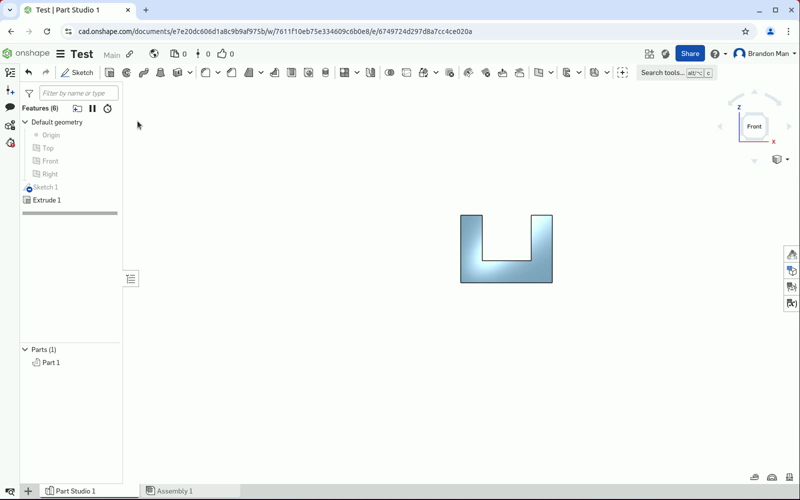
key(shift+h)
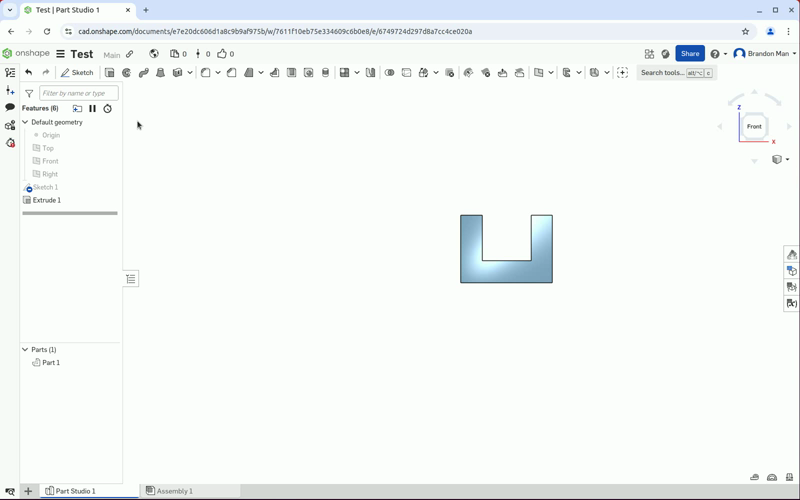
key(shift+h)
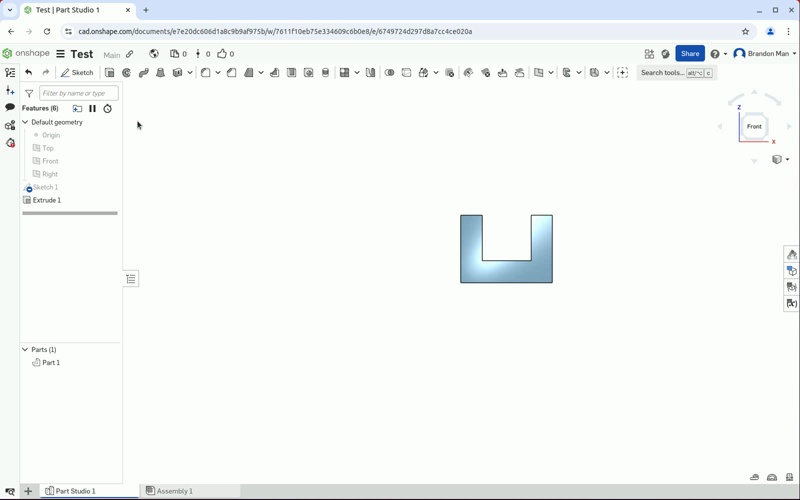
mouse_move(73, 189)
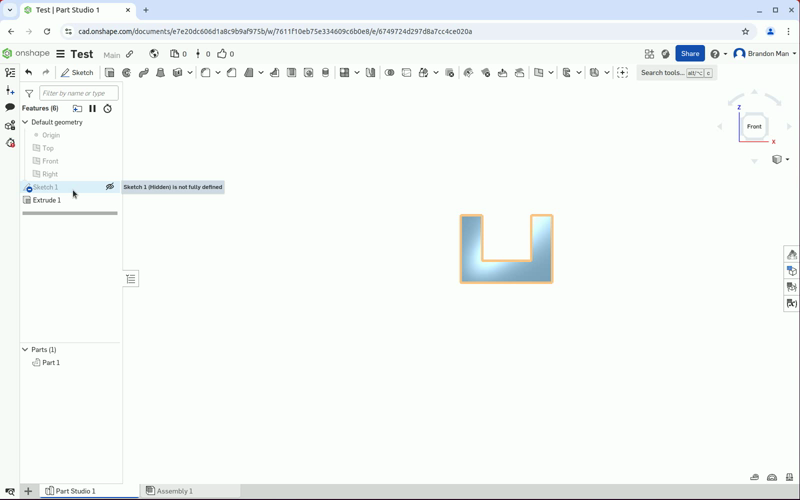
click(73, 189)
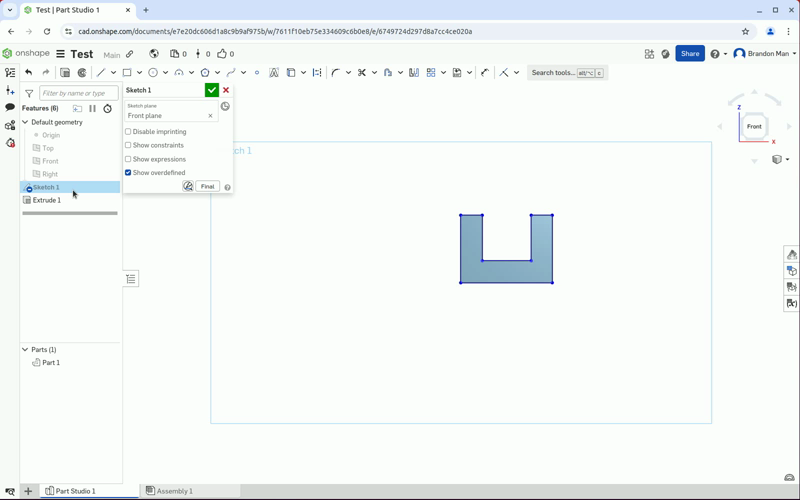
mouse_move(229, 92)
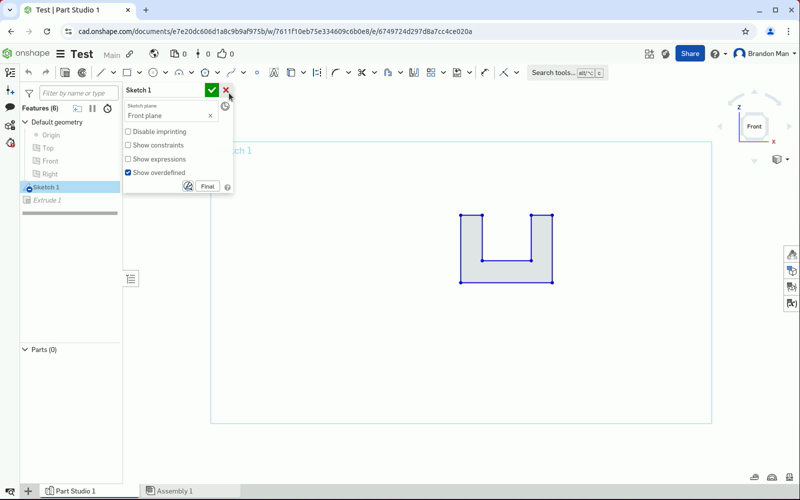
click(229, 92)
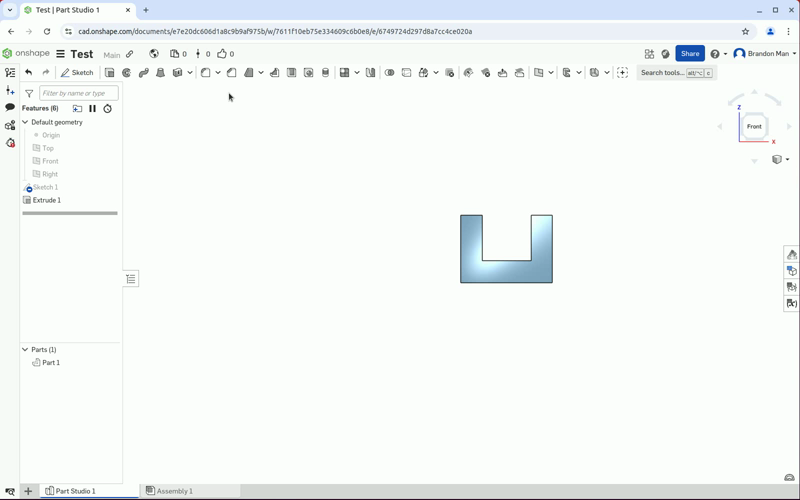
mouse_move(73, 352)
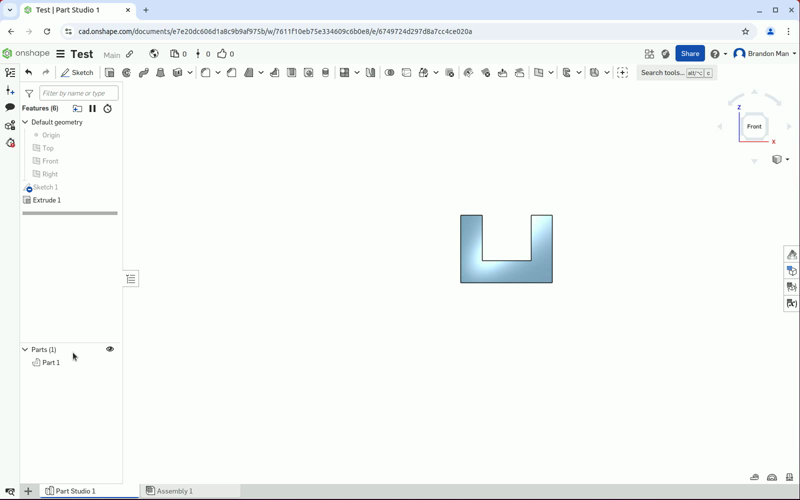
key(y)
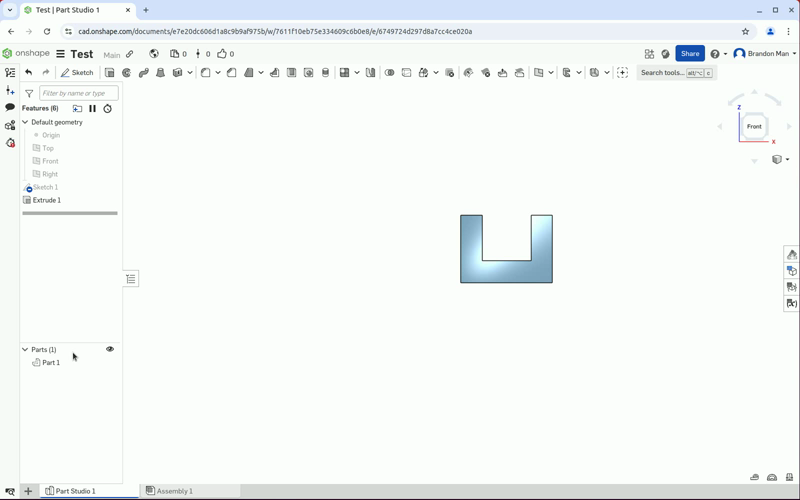
key(shift+p)
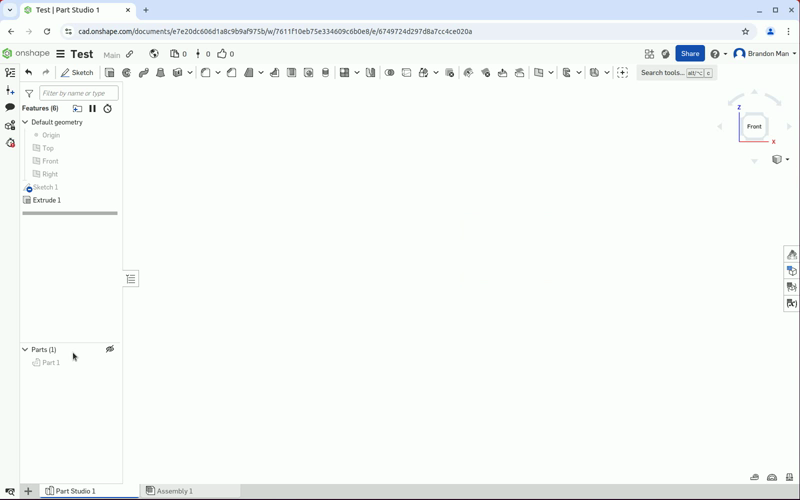
key(space)
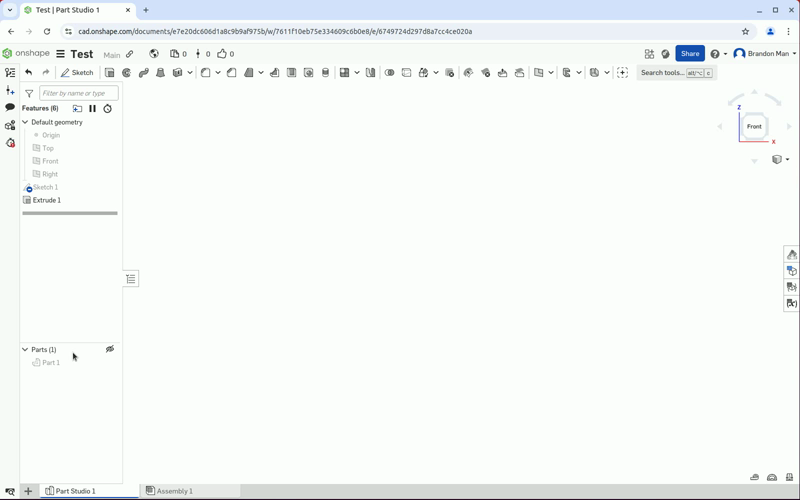
key_down(shift)
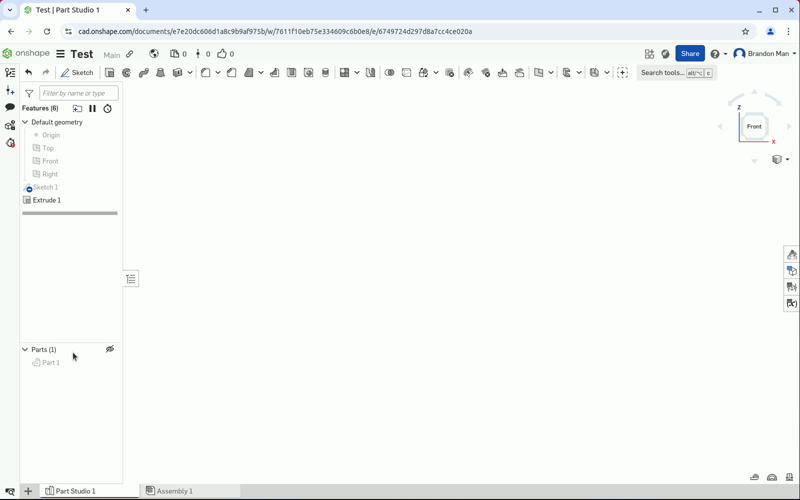
key(down)
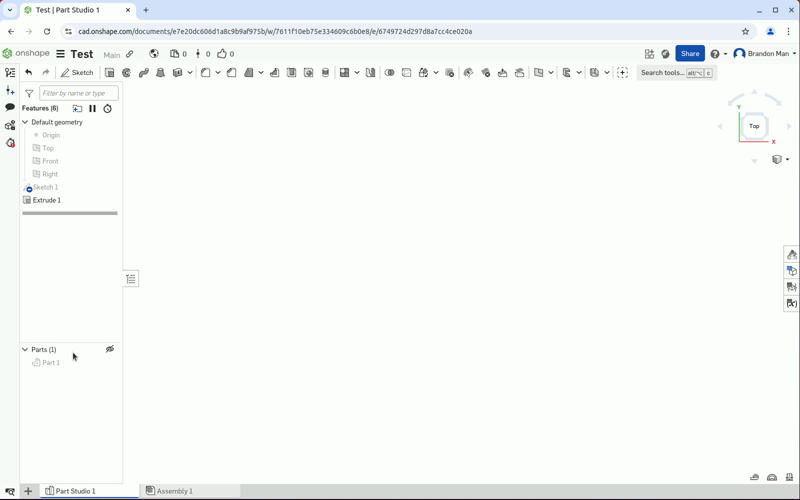
key_up(shift)
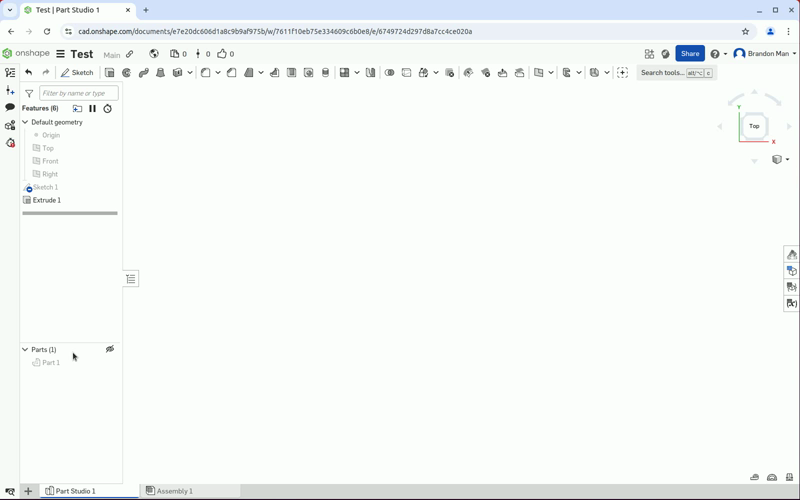
mouse_move(73, 352)
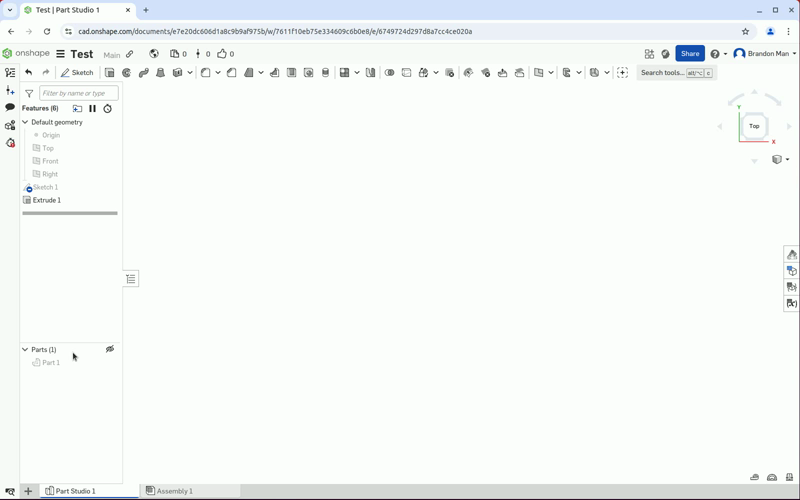
key(shift+y)
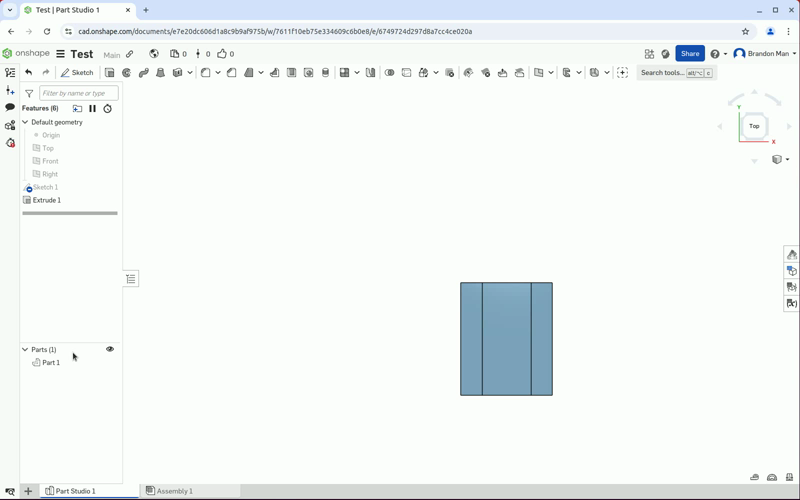
mouse_move(541, 75)
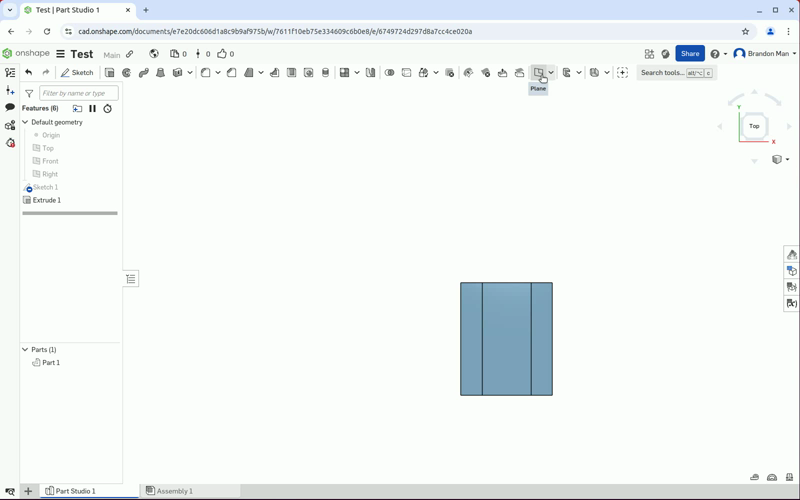
click(541, 75)
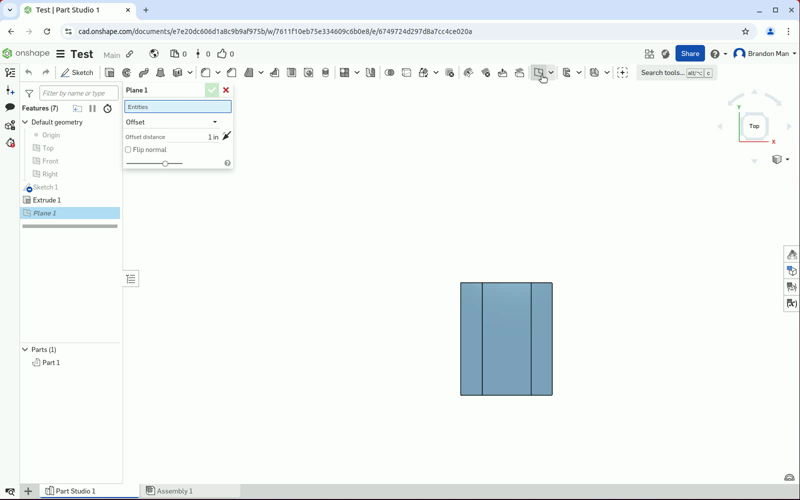
mouse_move(73, 150)
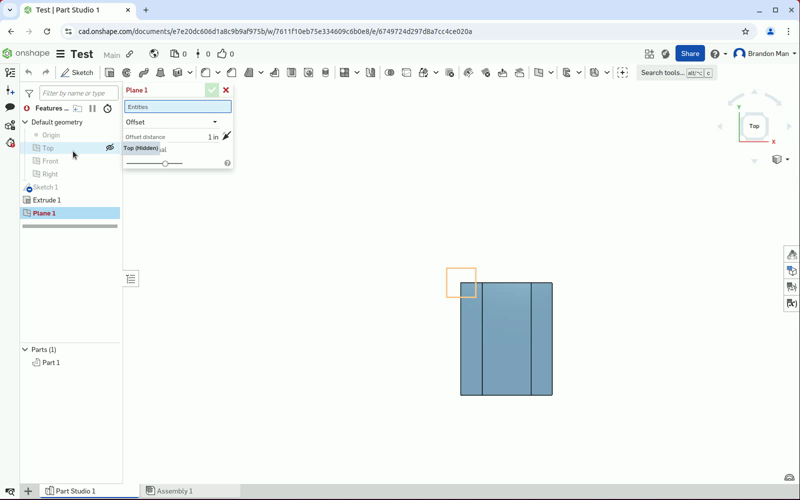
click(73, 150)
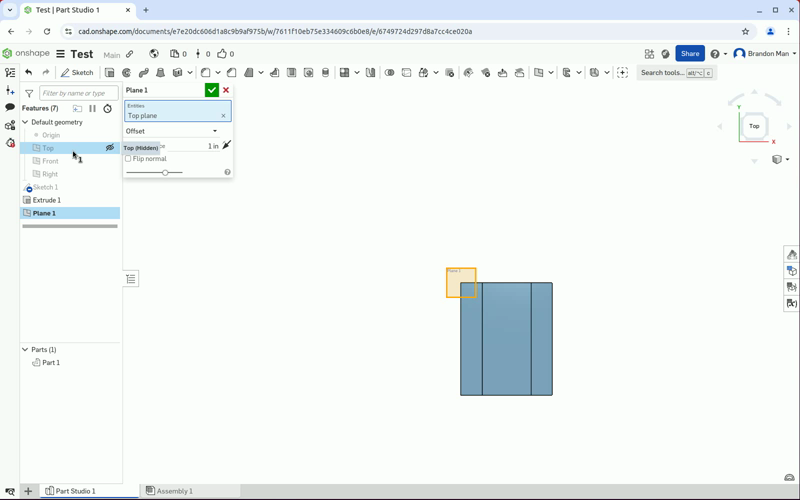
key(tab, 2)
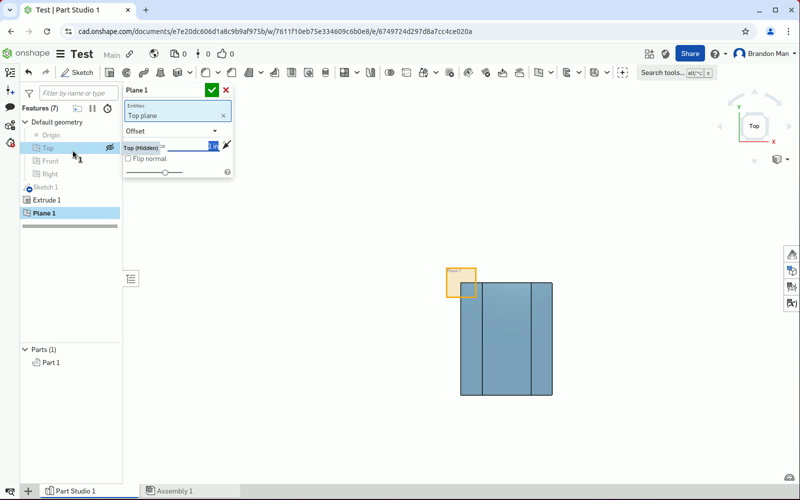
text(13.711)
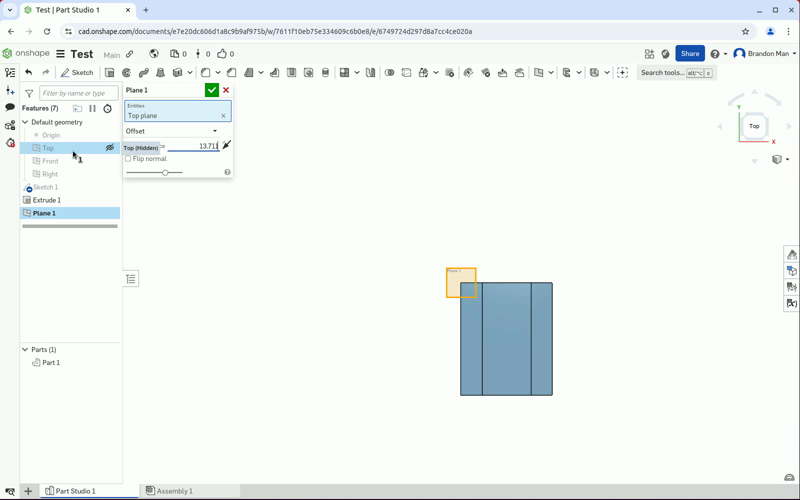
key(enter, 2)
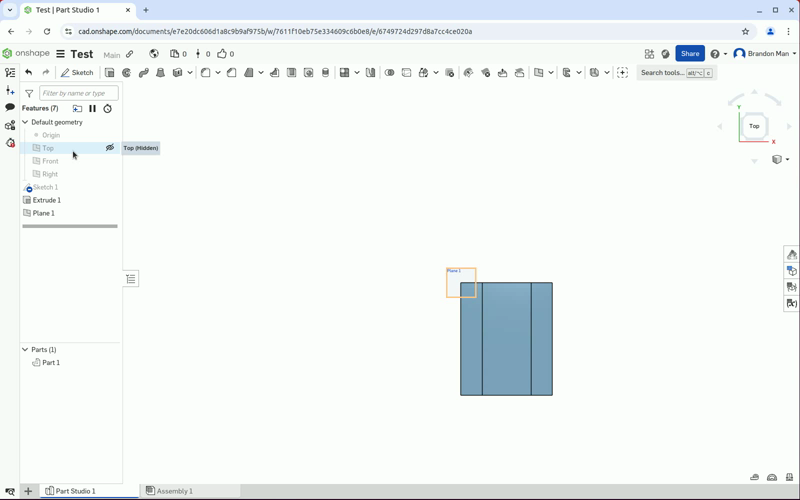
key(shift+s)
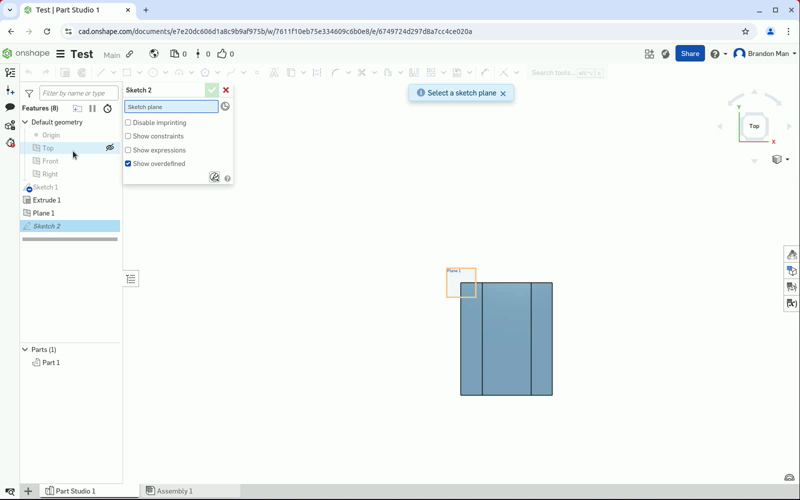
mouse_move(73, 215)
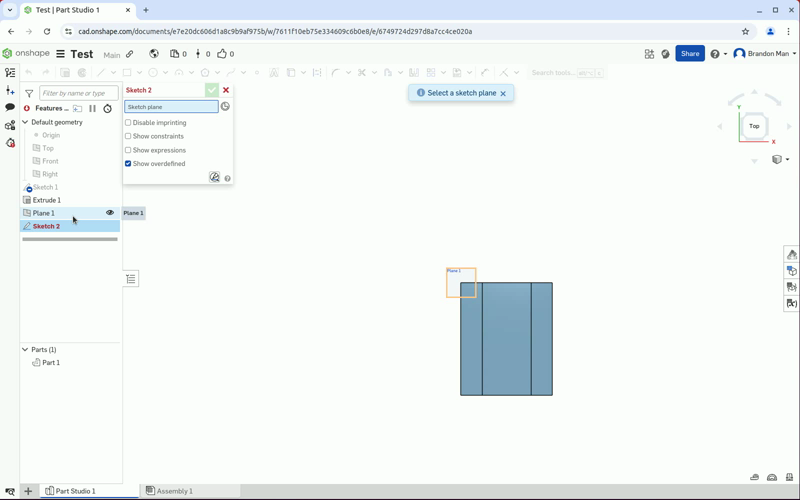
click(73, 215)
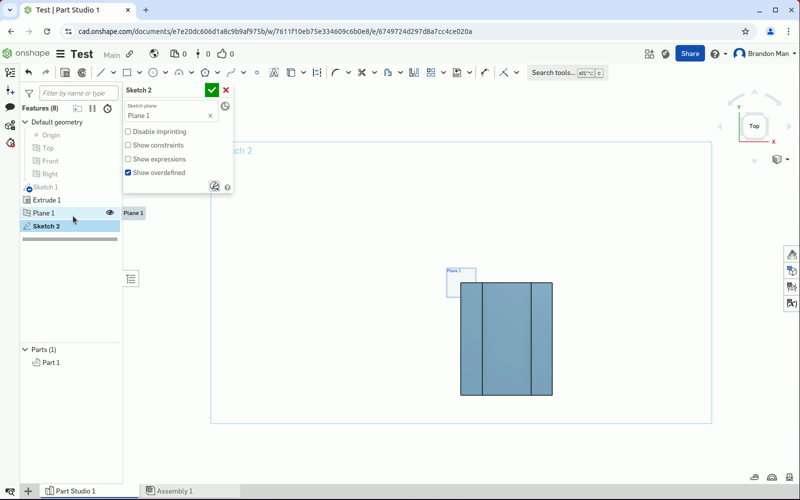
mouse_move(73, 352)
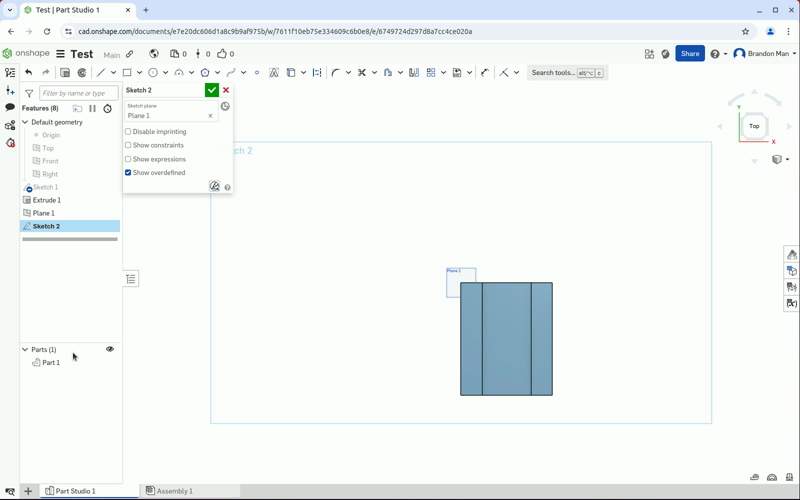
key(y)
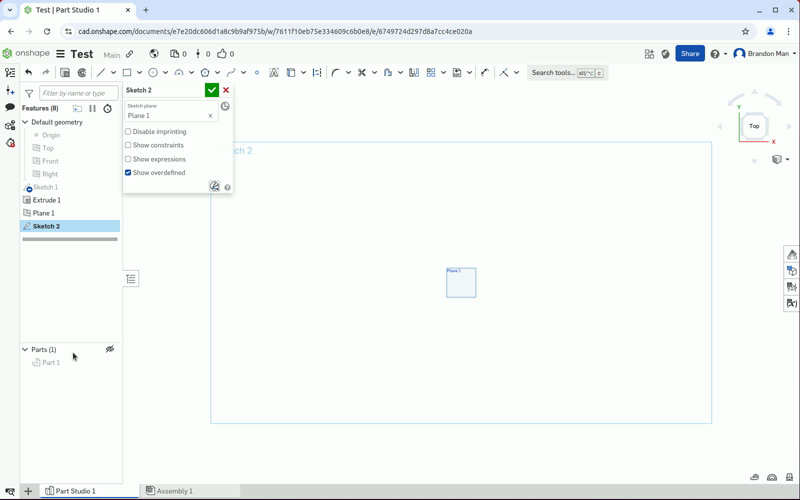
key(l)
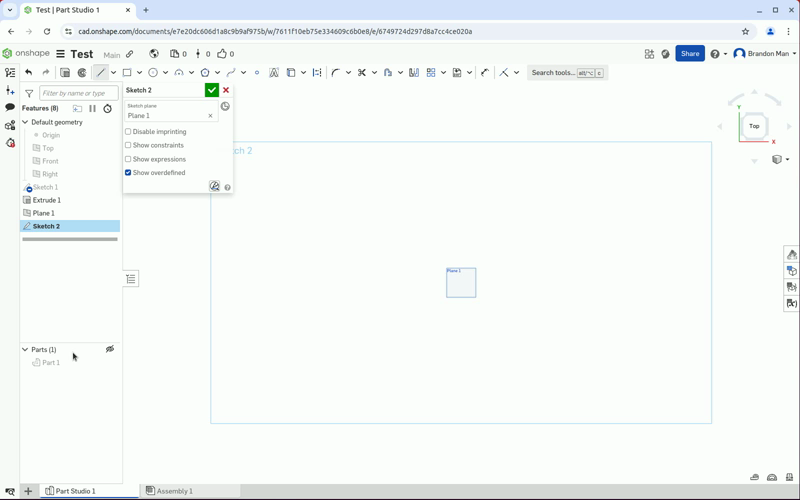
key_down(shift)
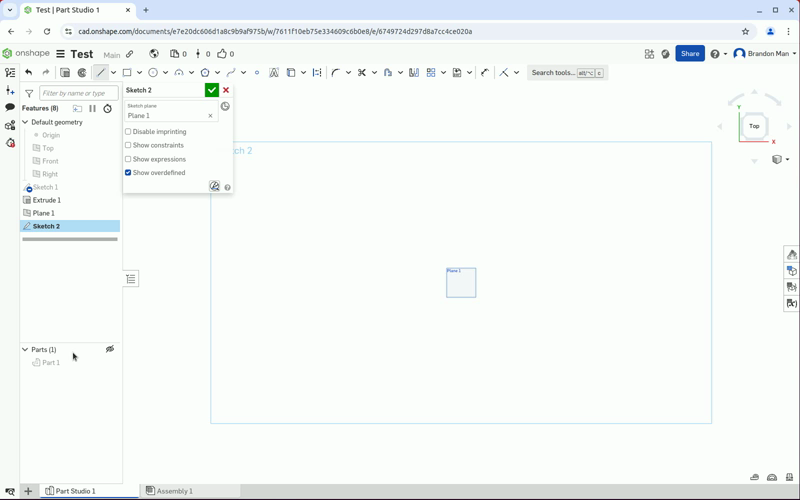
mouse_move(531, 356)
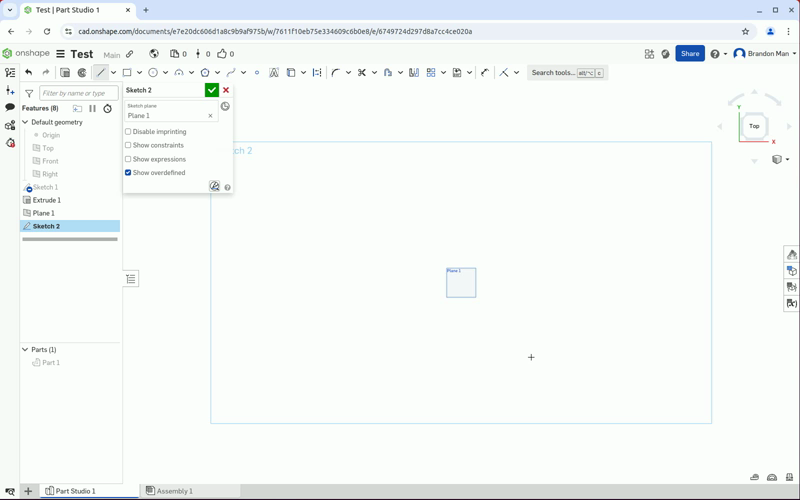
click(531, 356)
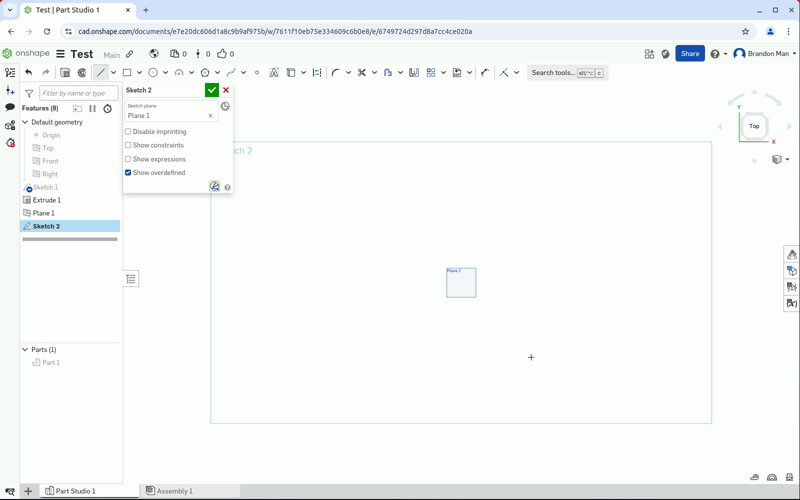
key_up(shift)
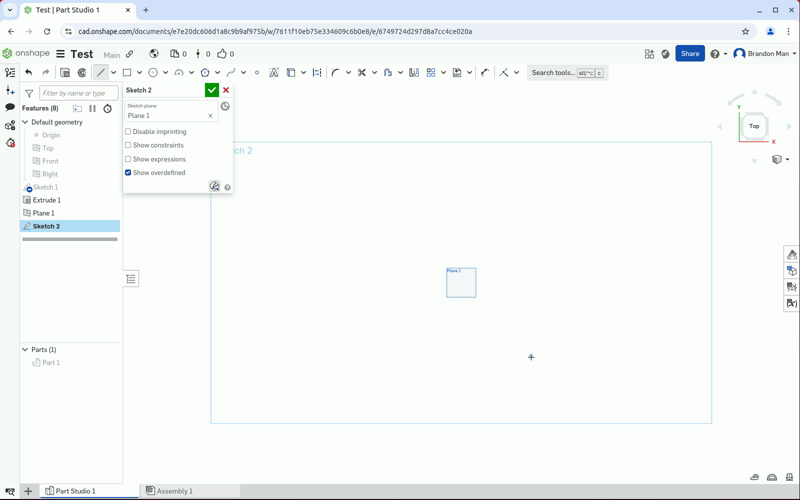
key_down(shift)
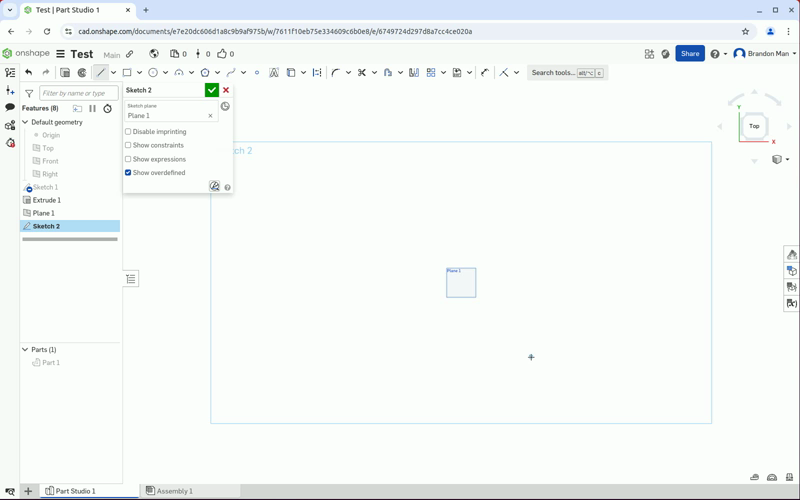
mouse_move(561, 356)
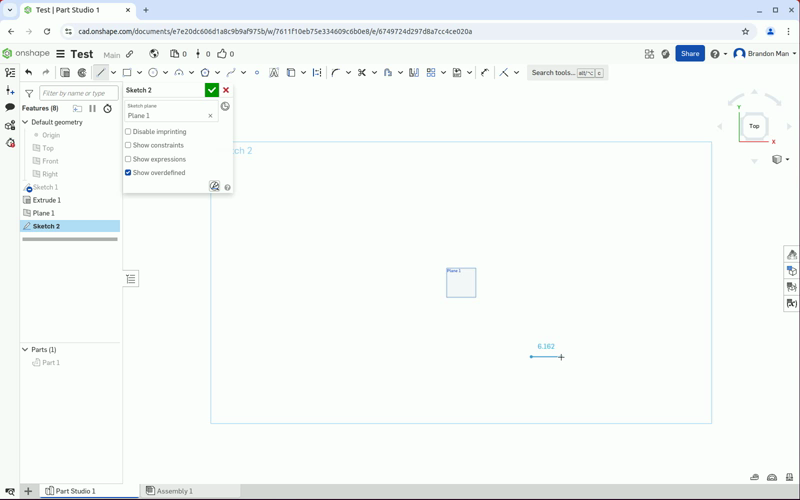
mouse_move(552, 356)
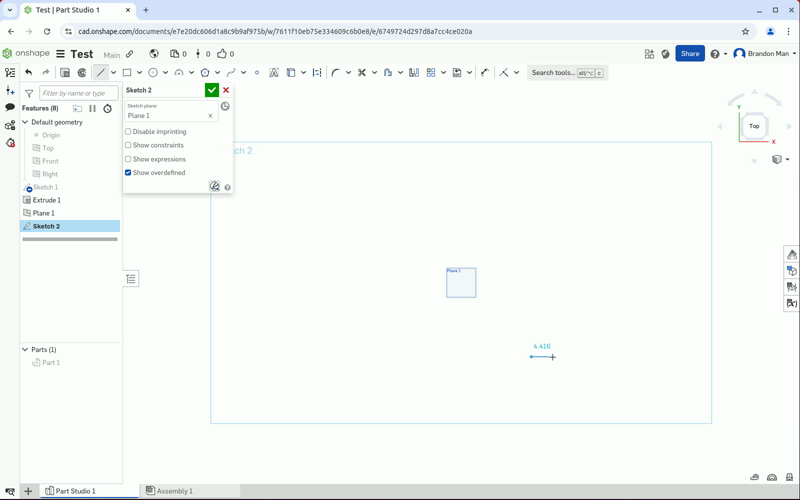
click(552, 356)
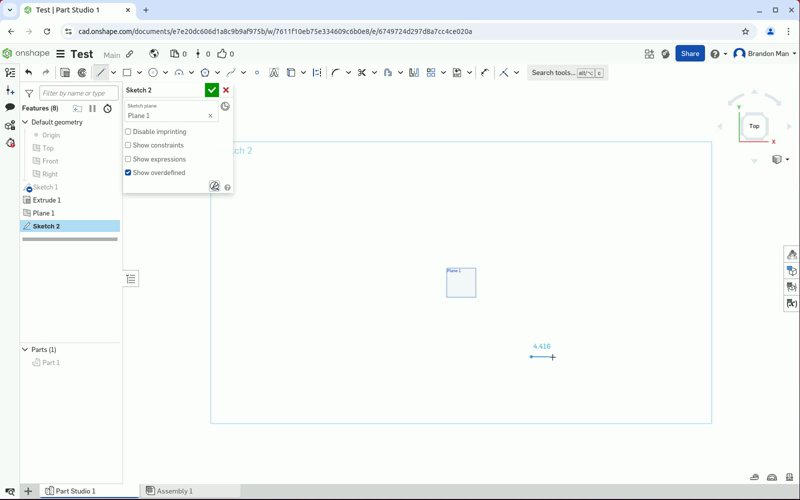
key_up(shift)
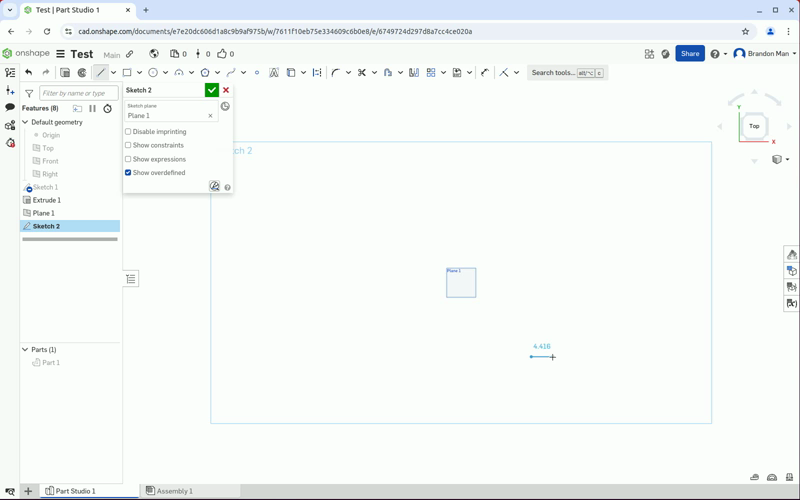
key_down(shift)
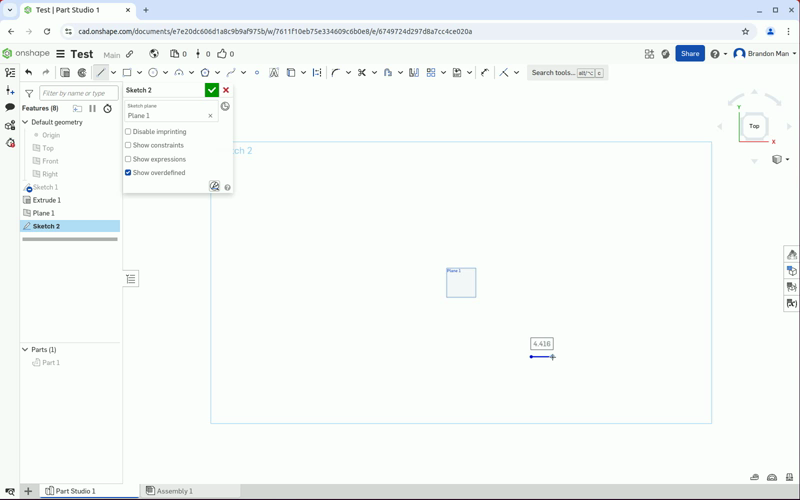
mouse_move(582, 356)
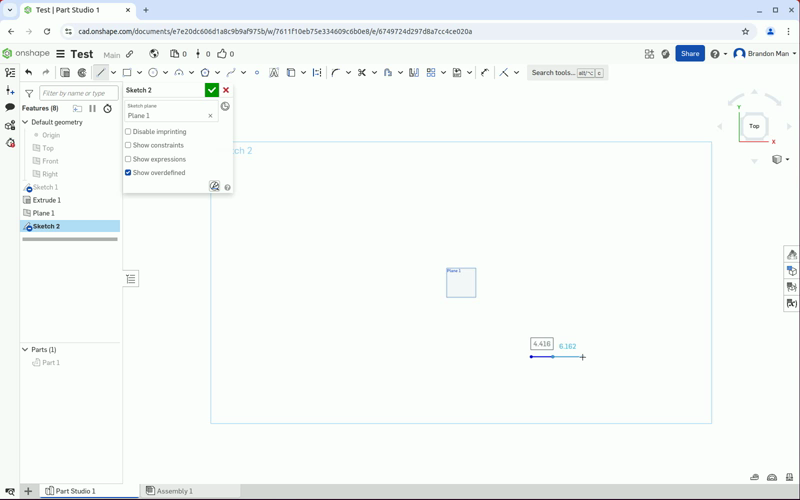
mouse_move(552, 325)
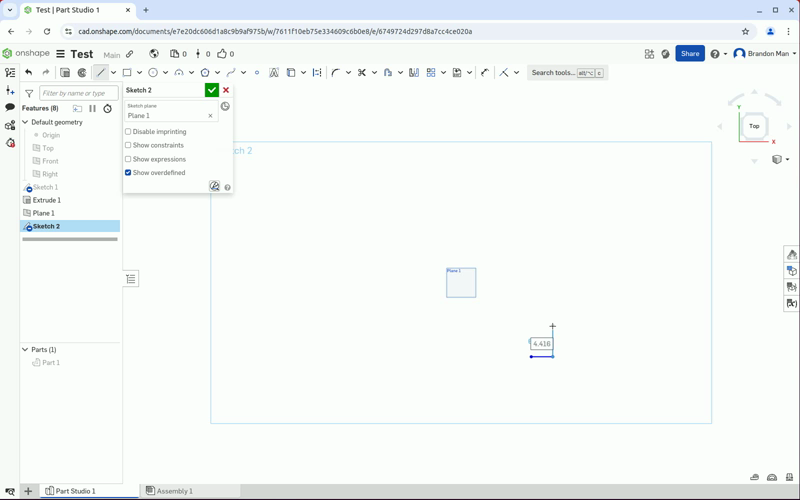
click(552, 325)
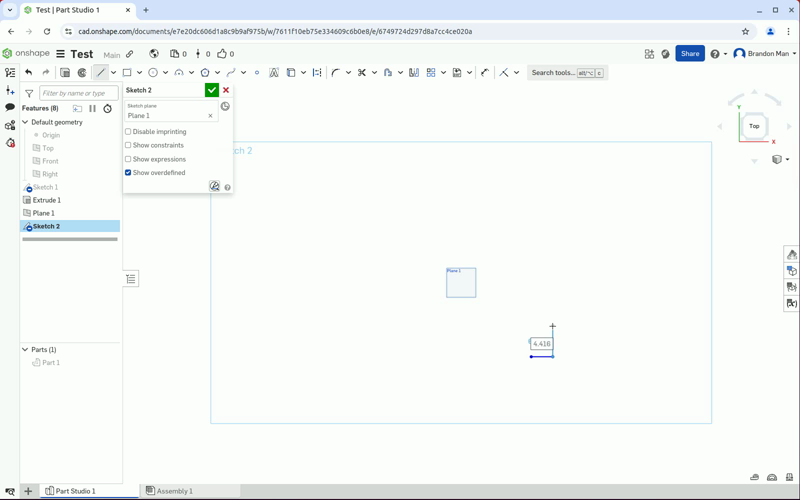
key_up(shift)
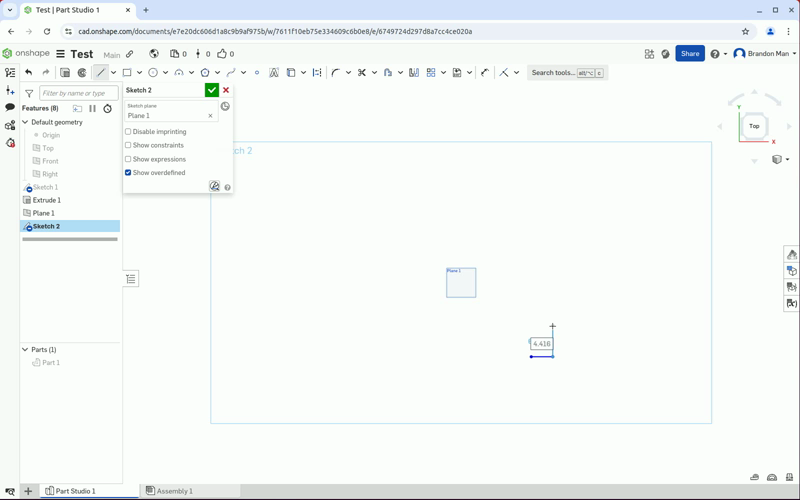
key_down(shift)
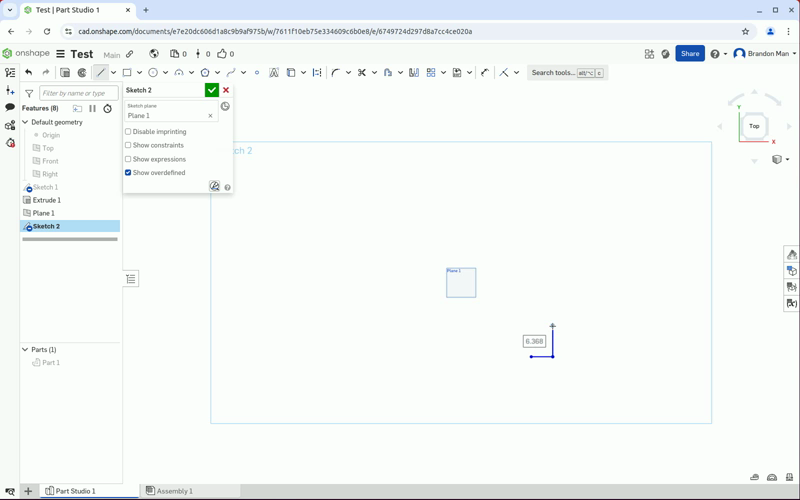
mouse_move(582, 325)
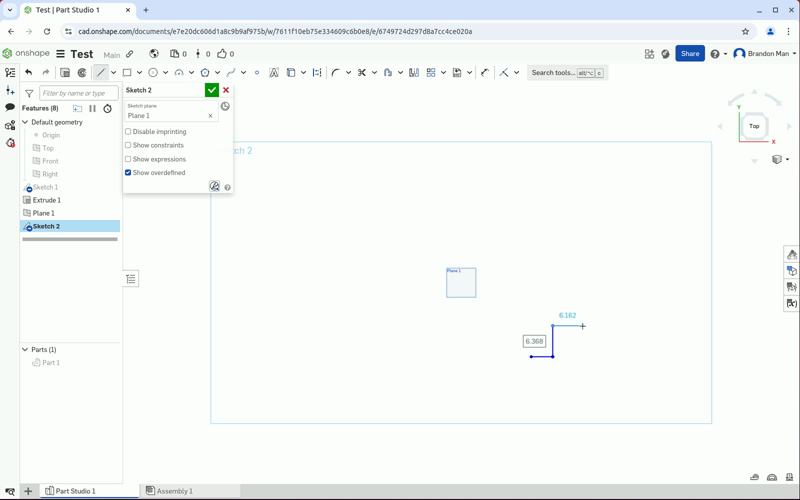
mouse_move(531, 325)
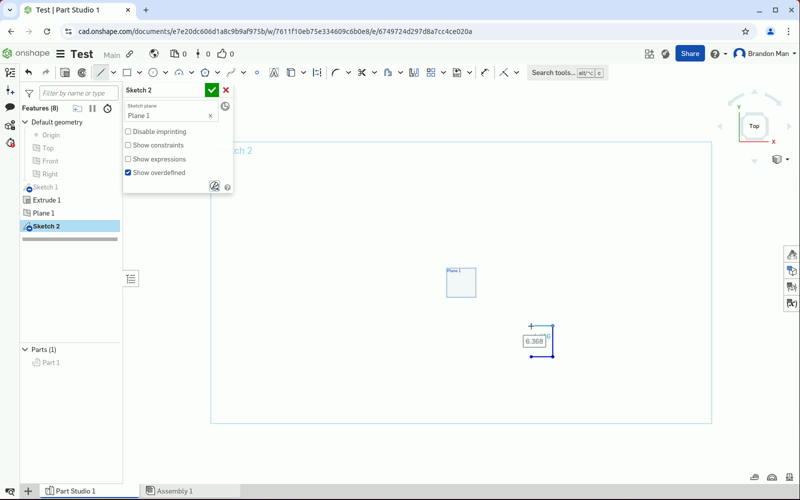
click(531, 325)
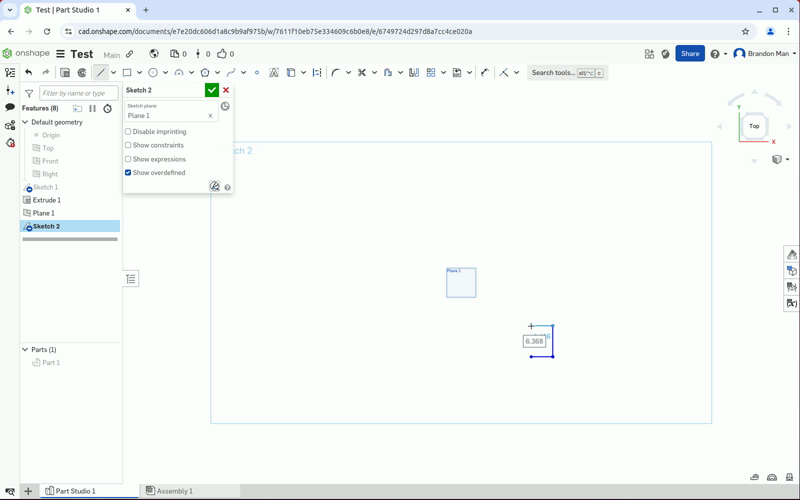
key_up(shift)
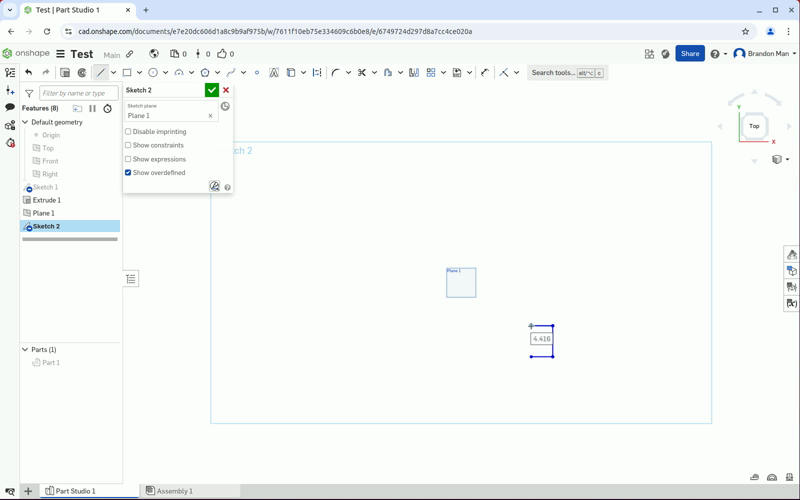
mouse_move(561, 325)
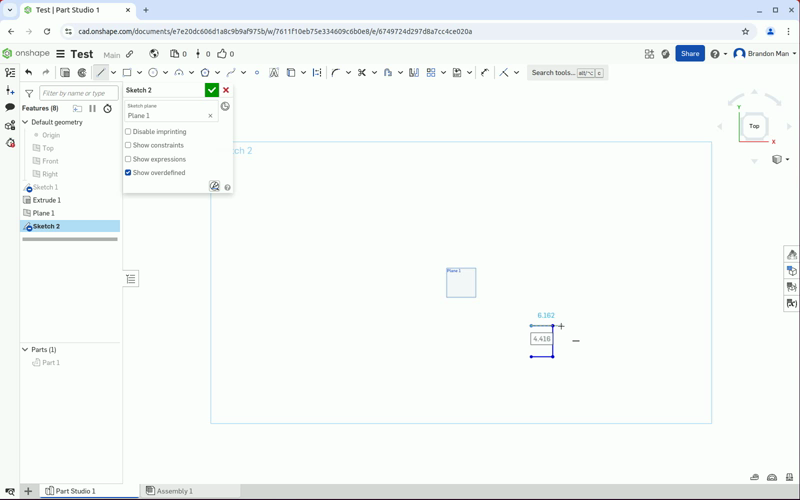
key_down(shift)
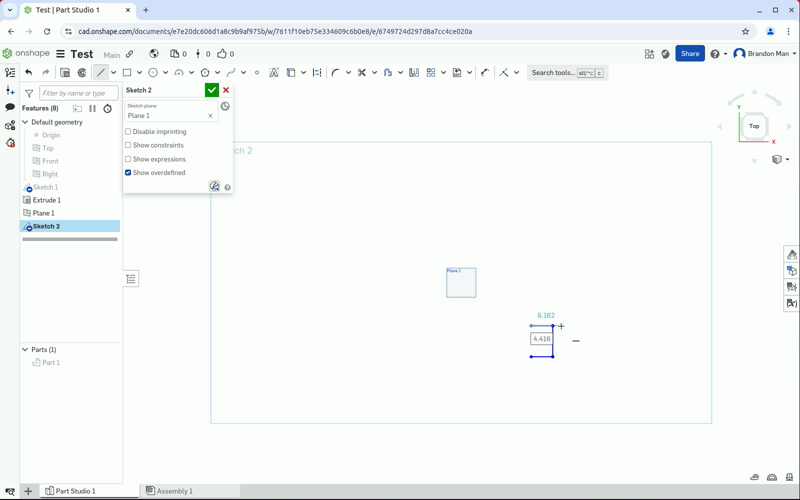
mouse_move(531, 356)
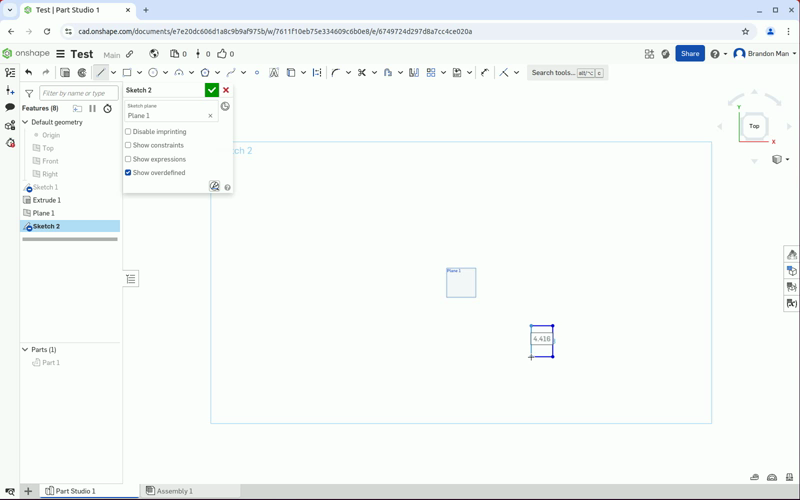
key_up(shift)
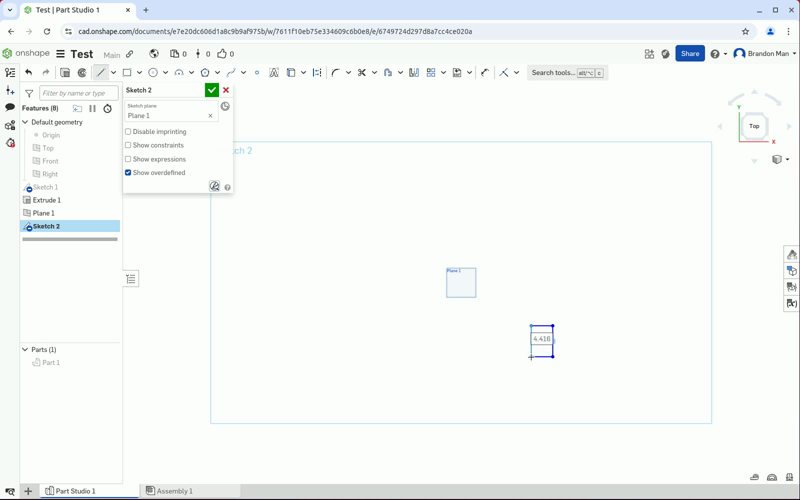
click(531, 356)
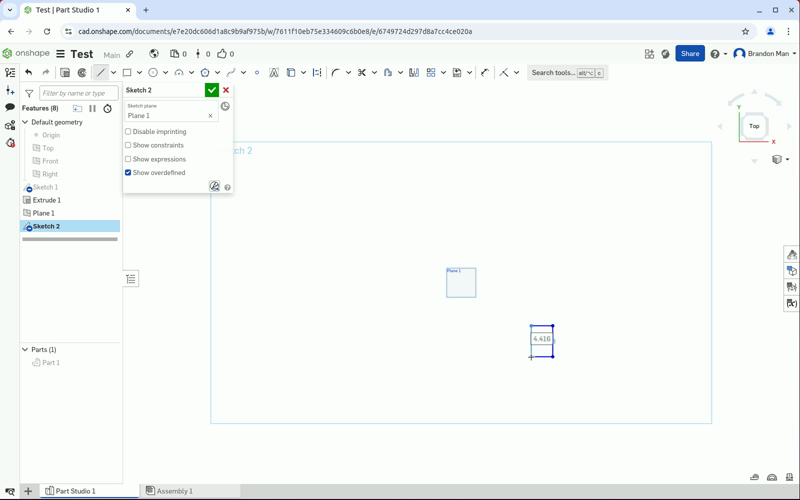
key(esc)
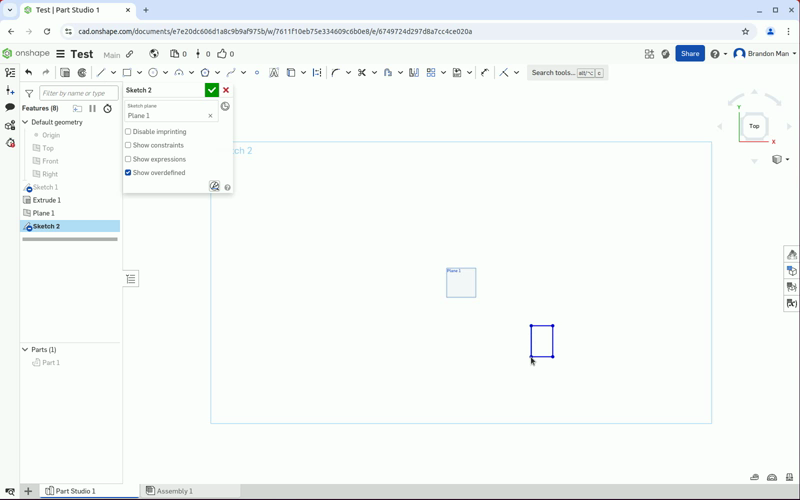
mouse_move(532, 349)
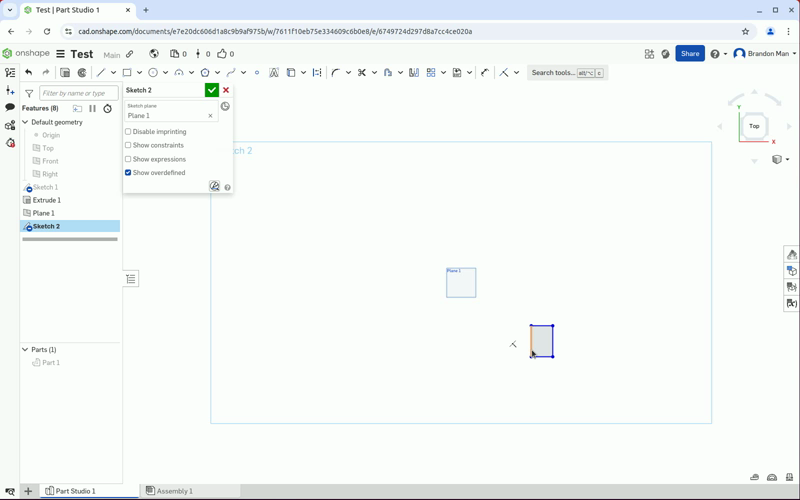
scroll(6)
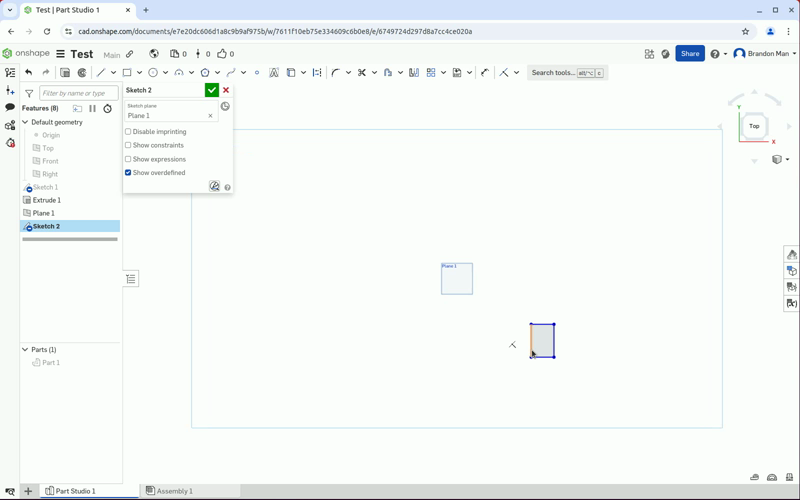
scroll(6)
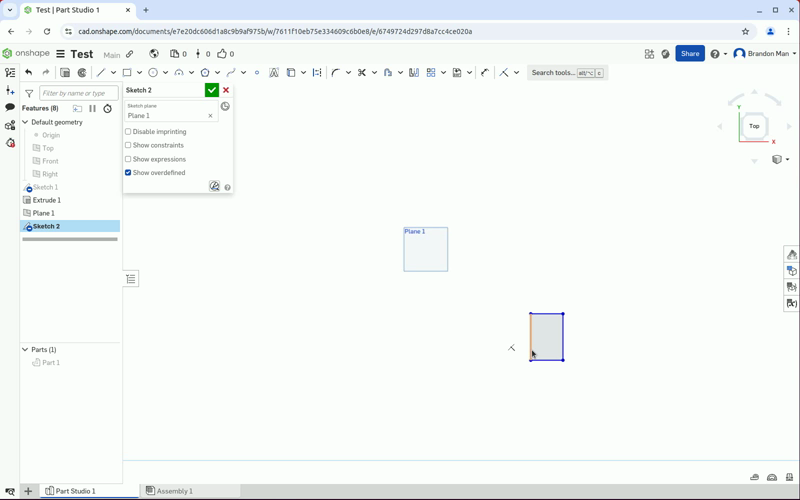
scroll(6)
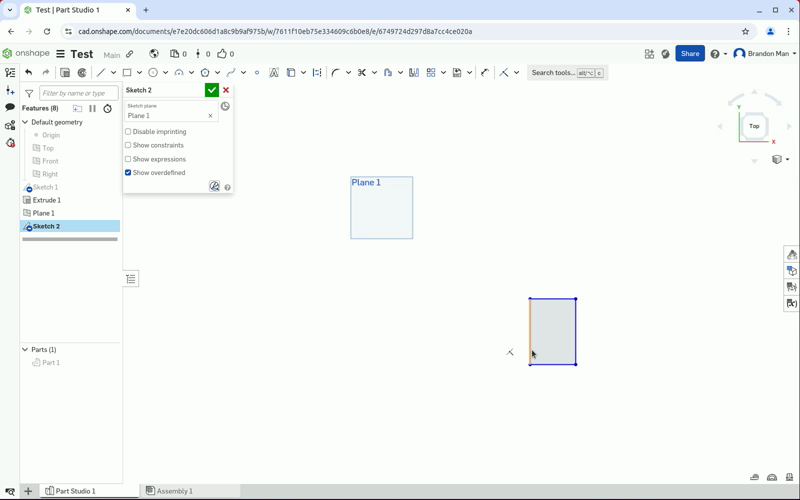
scroll(6)
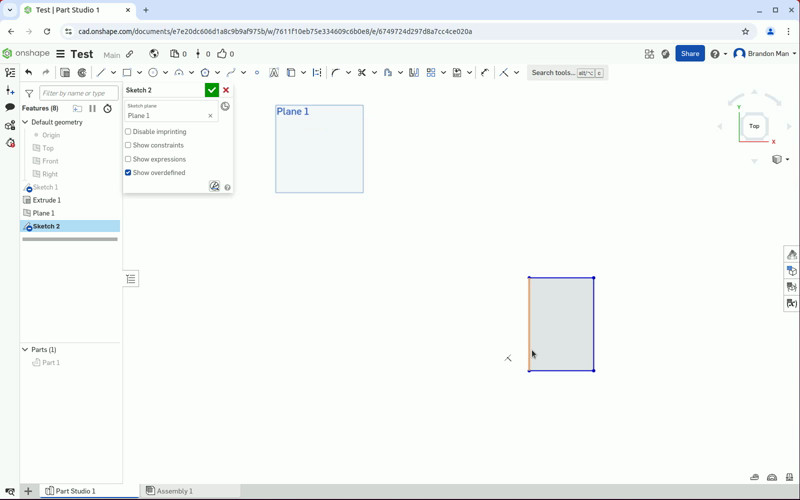
scroll(6)
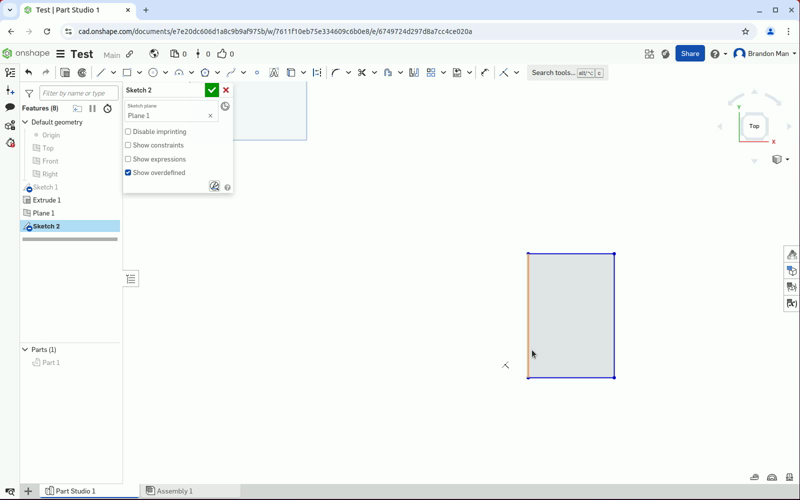
scroll(6)
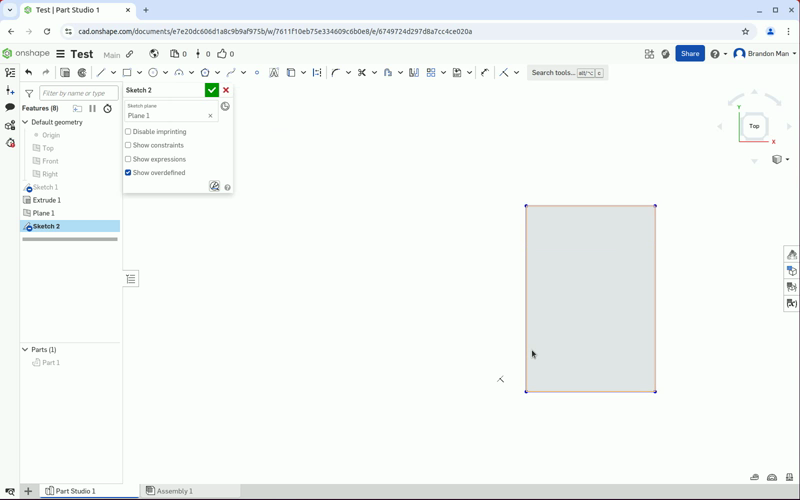
scroll(6)
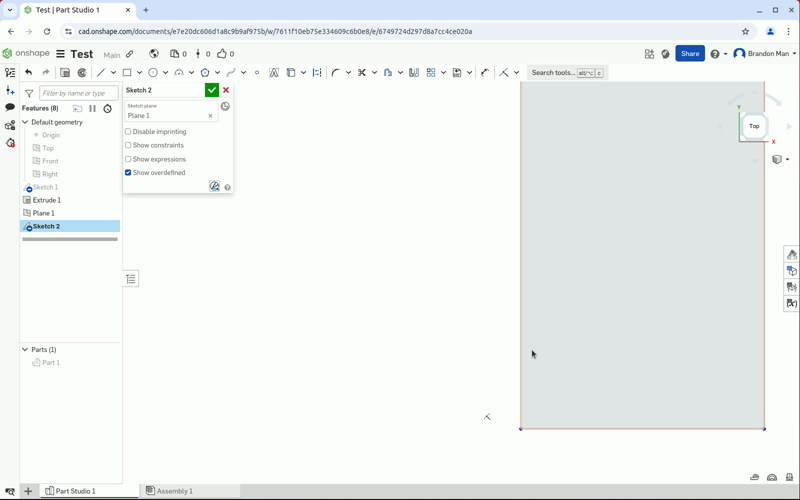
click(532, 349)
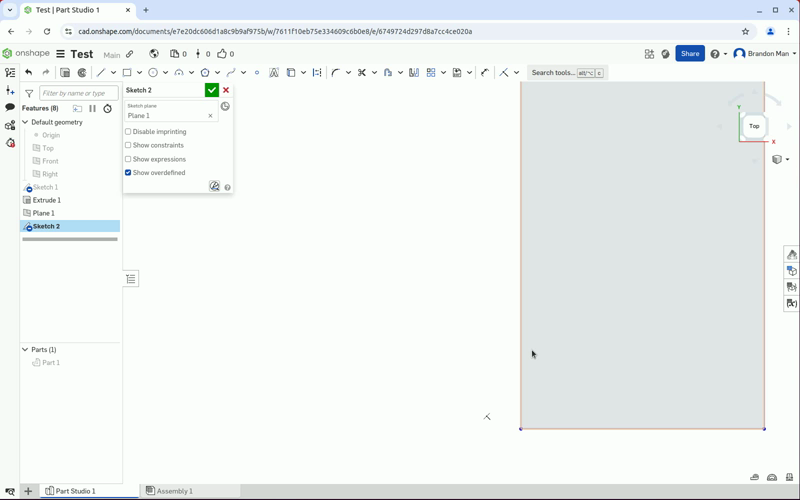
scroll(-6)
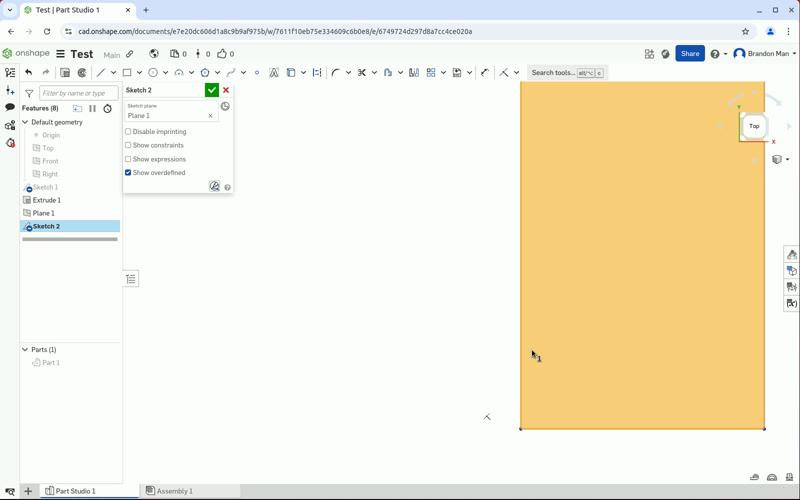
scroll(-6)
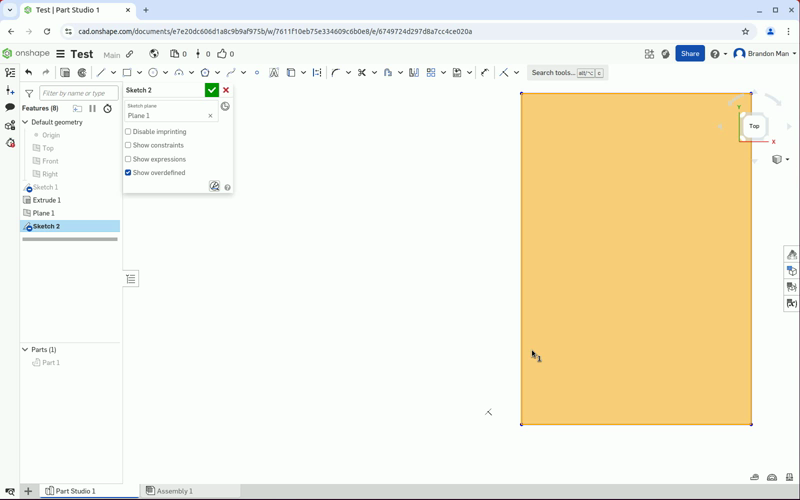
scroll(-6)
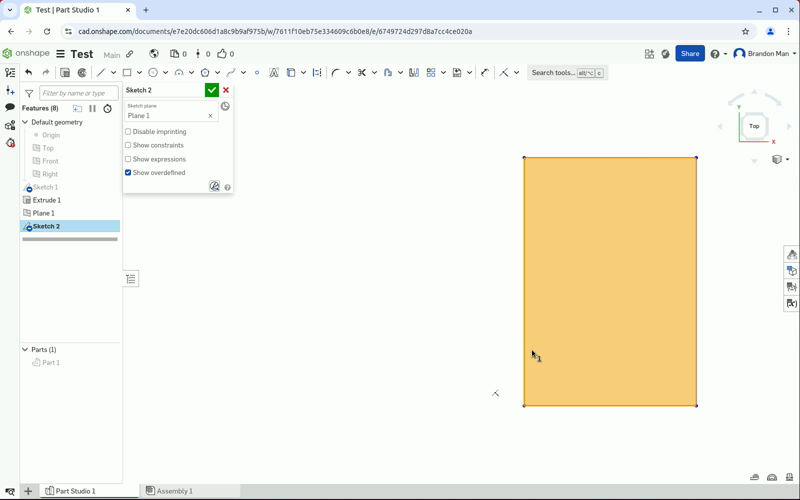
scroll(-6)
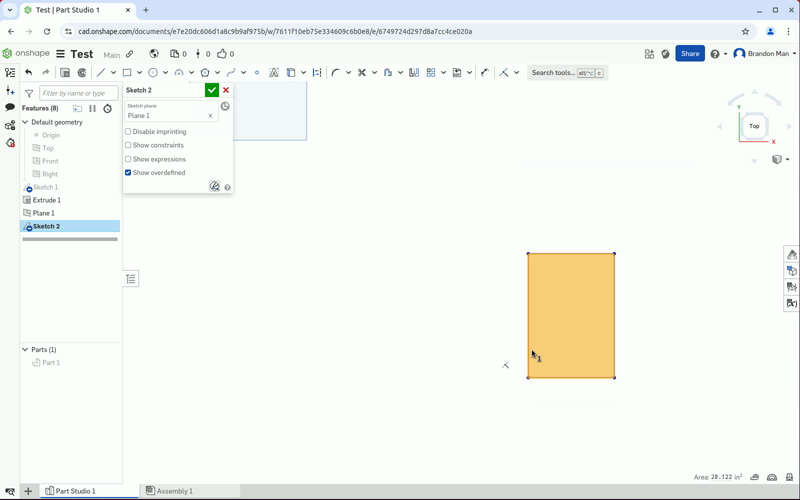
scroll(-6)
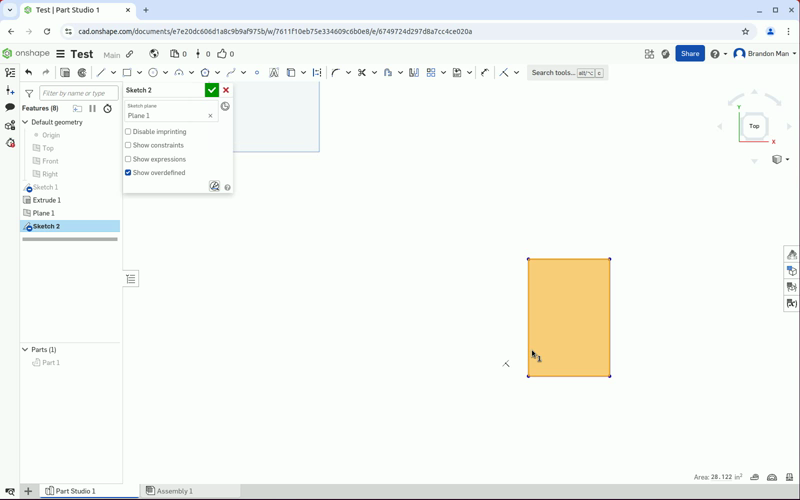
scroll(-6)
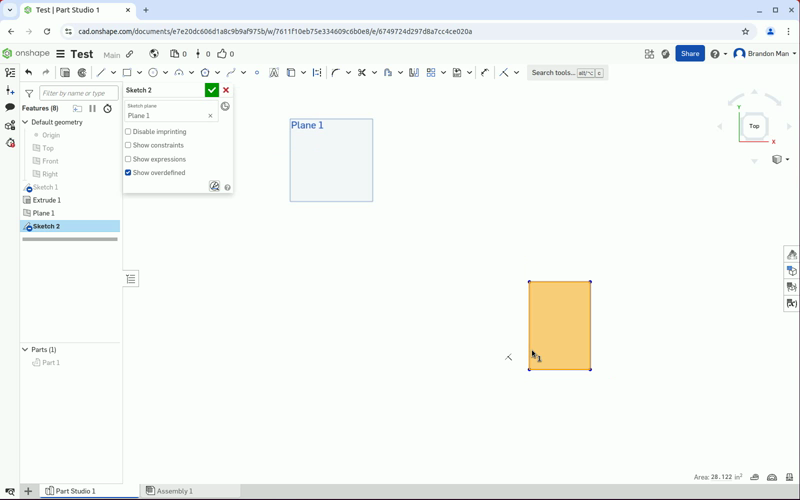
scroll(-6)
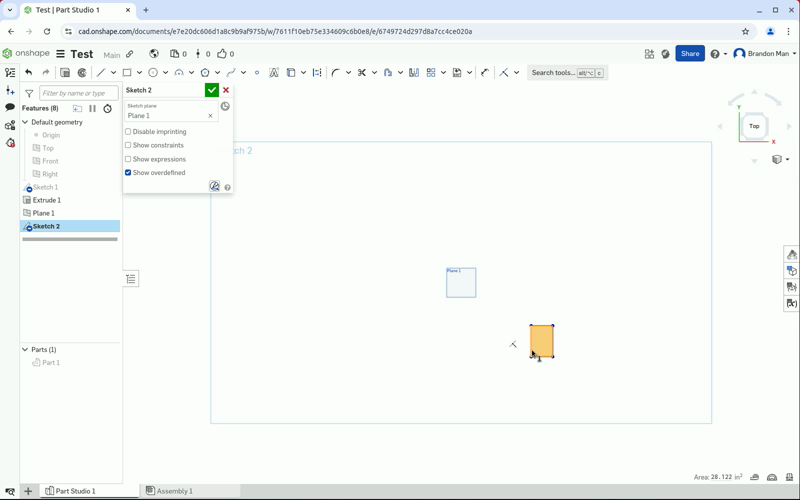
mouse_move(73, 352)
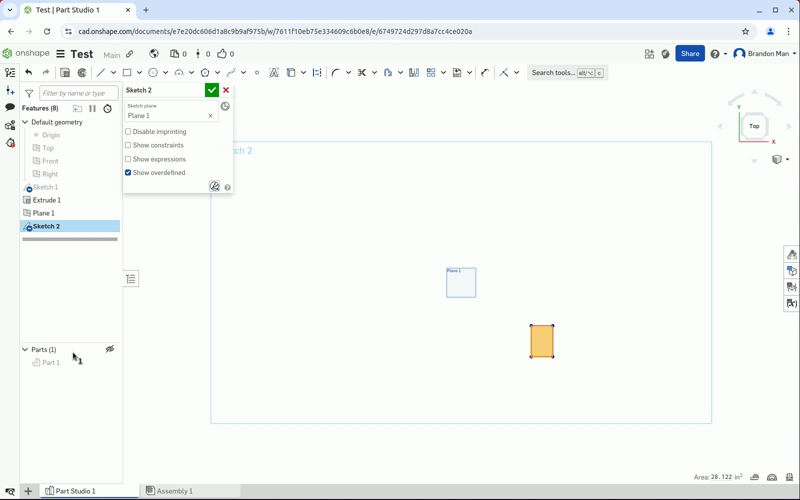
key(shift+y)
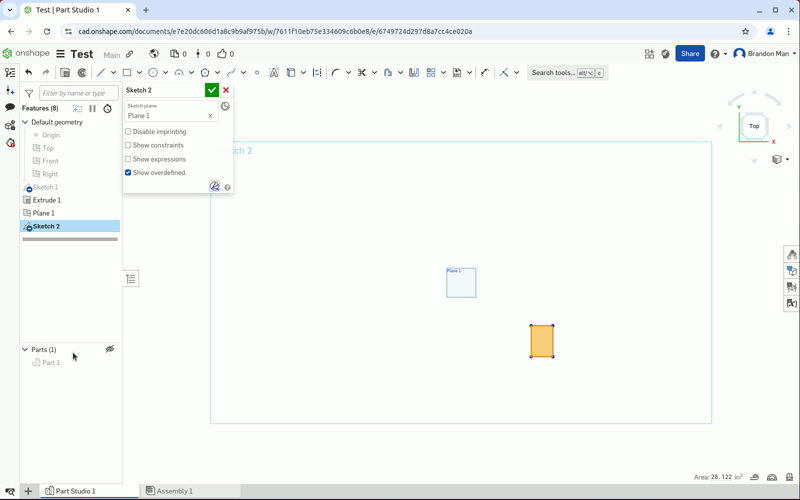
key(shift+e)
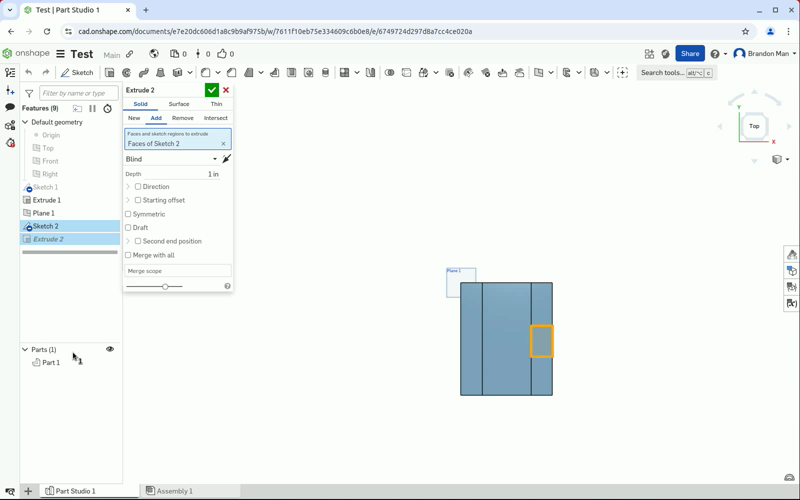
mouse_move(143, 106)
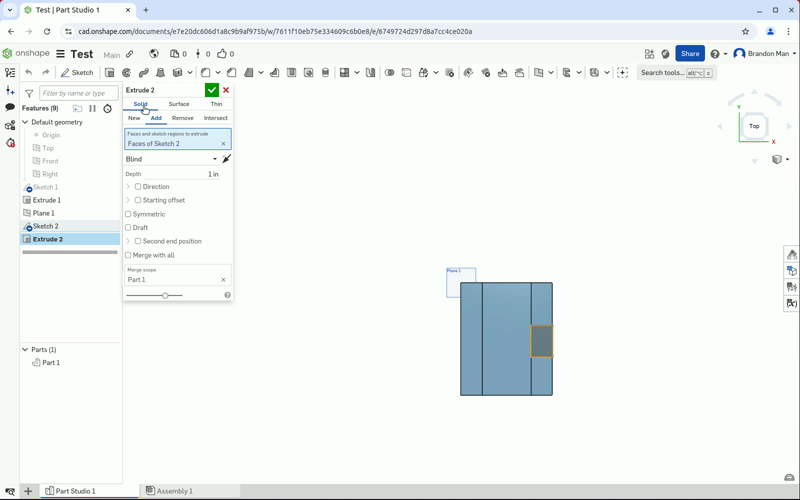
click(143, 106)
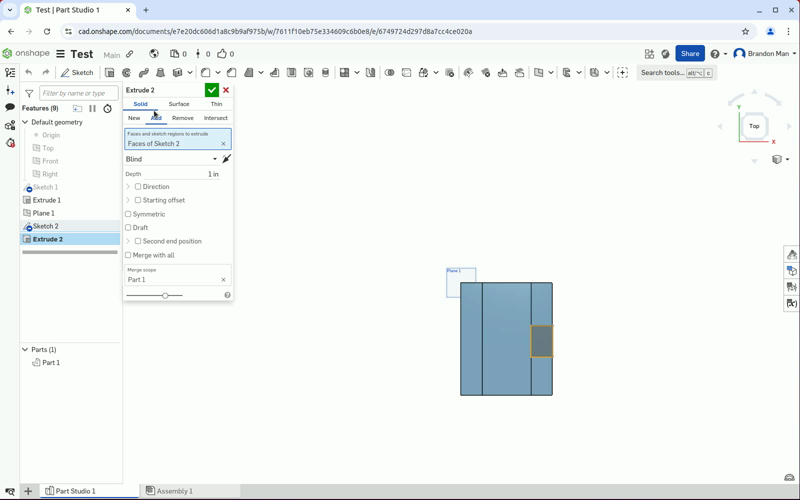
mouse_move(186, 120)
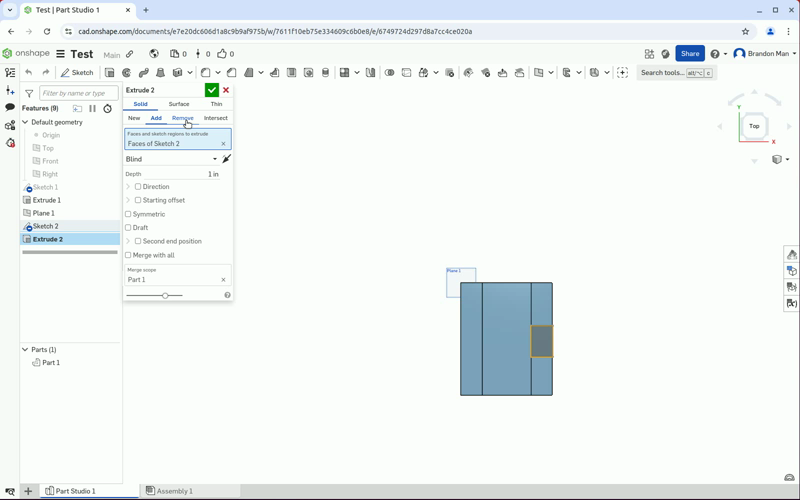
click(186, 120)
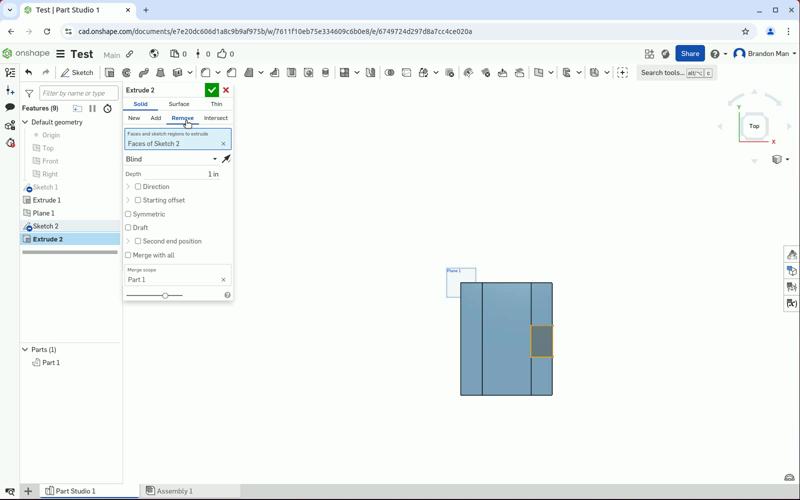
key(tab, 4)
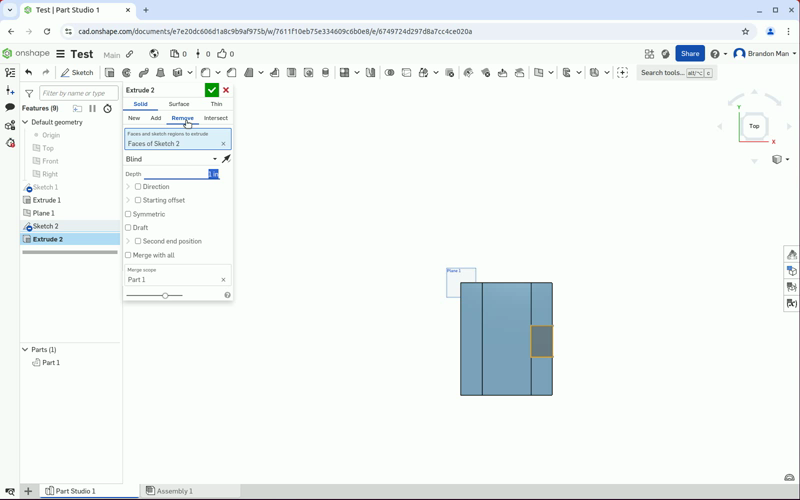
text(5.777)
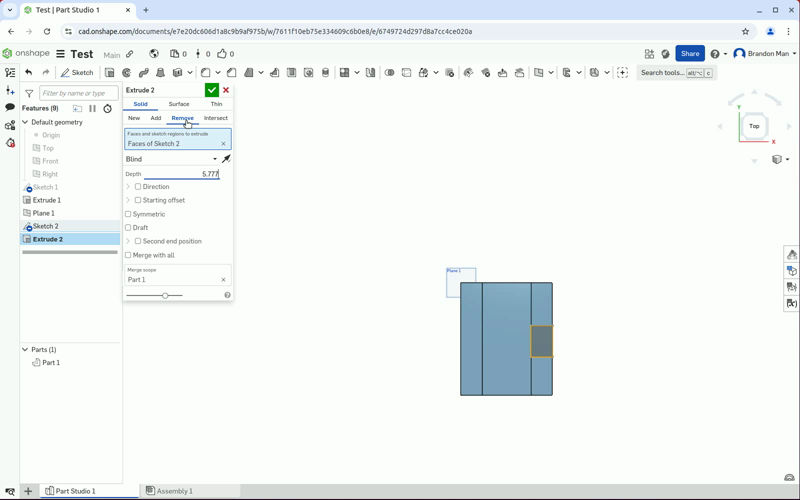
key(tab, 6)
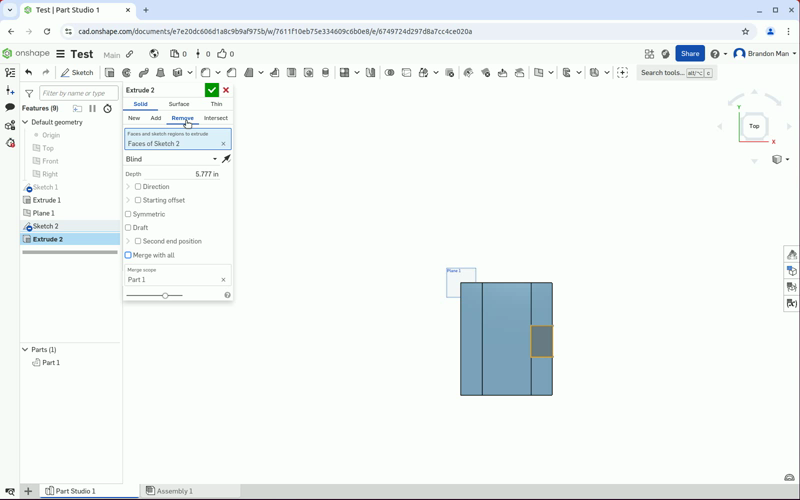
key(space)
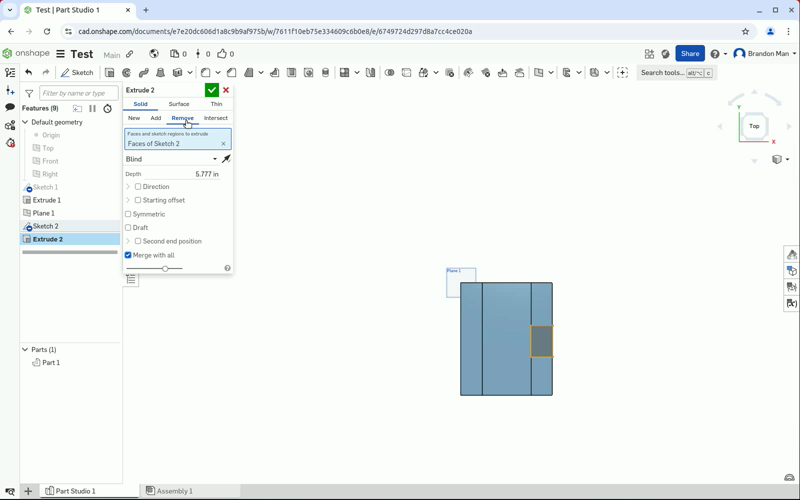
key(enter)
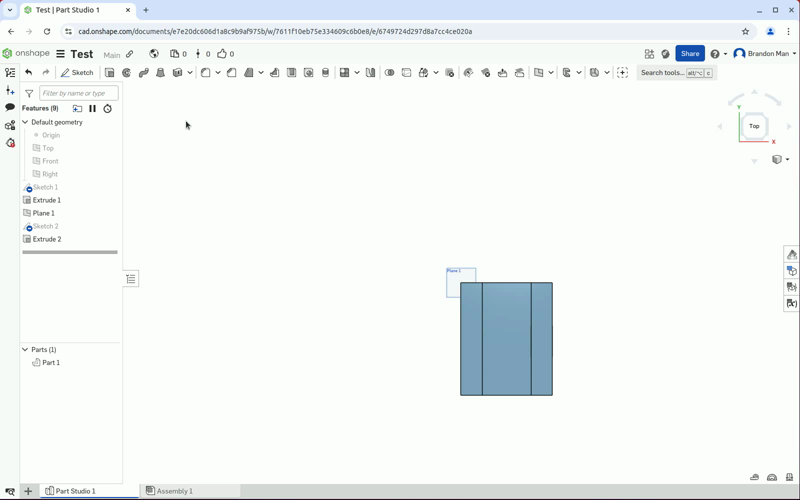
key(shift+h)
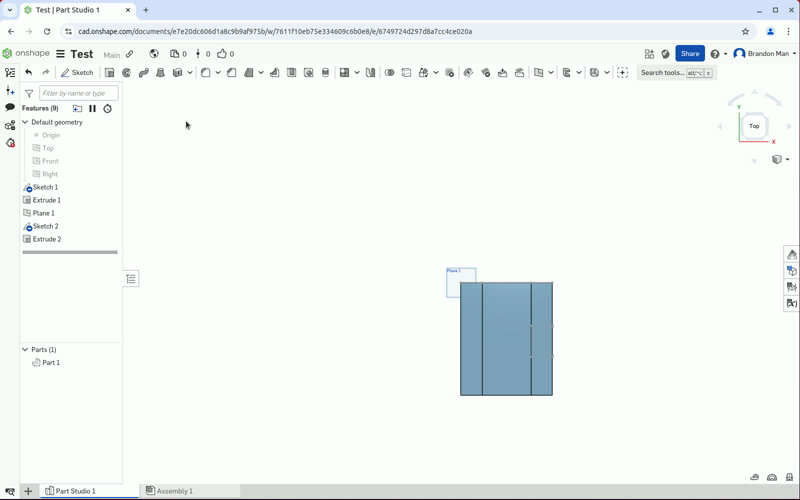
key(shift+h)
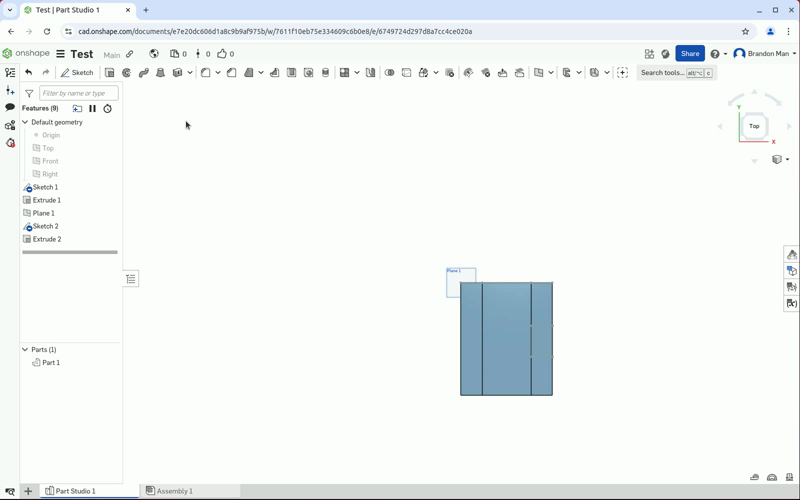
key(shift+7)
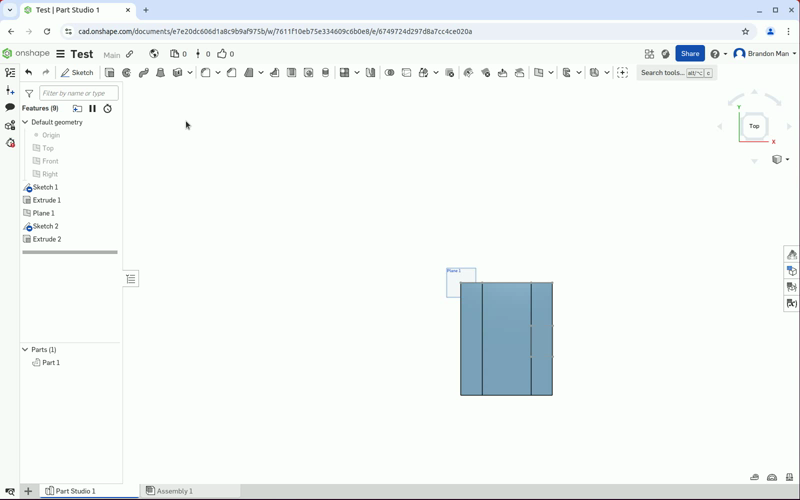
key(up, 3)
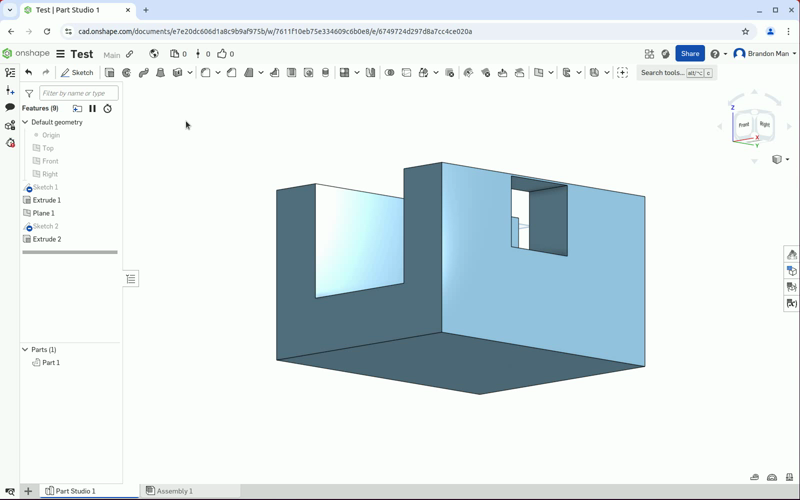
key(left, 3)
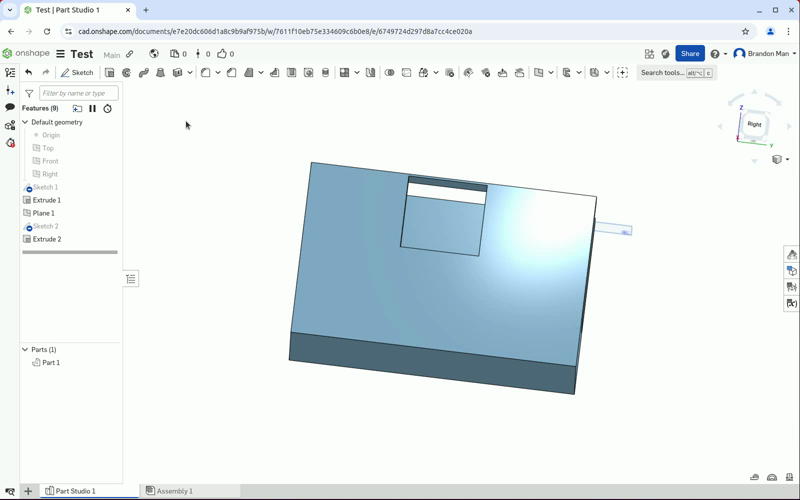
key(right, 3)
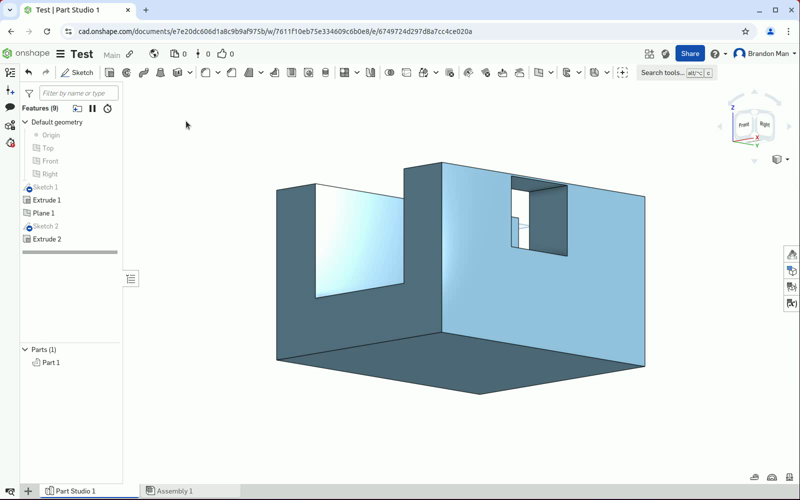
key(down, 3)
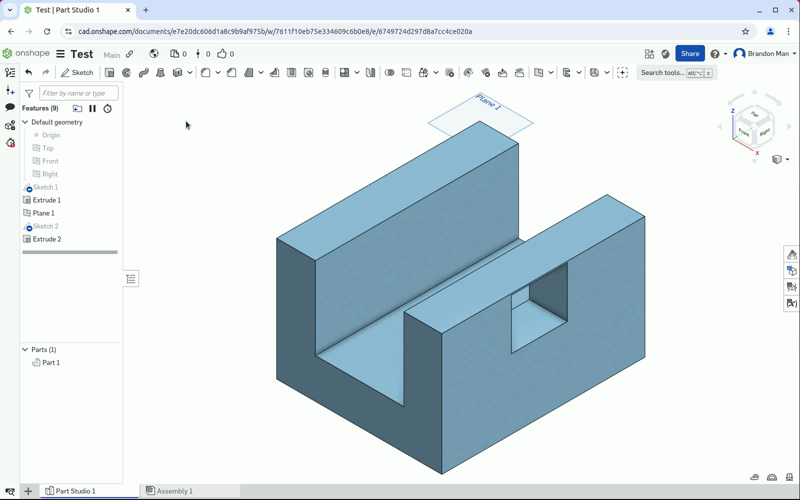
mouse_move(73, 189)
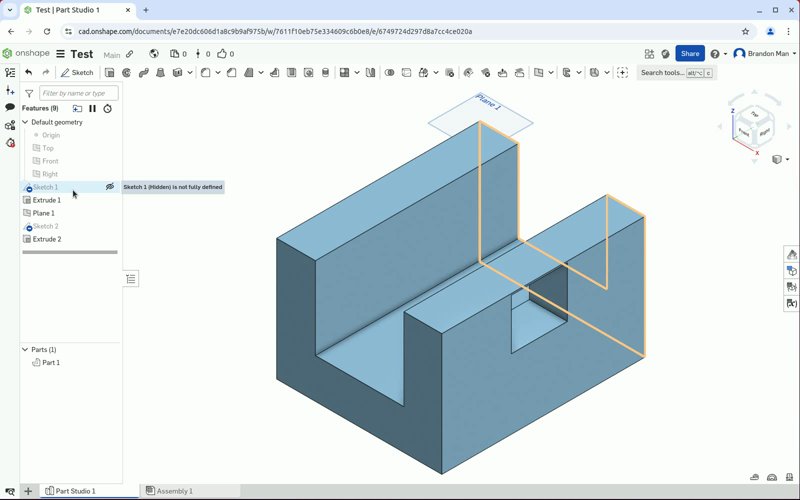
click(73, 189)